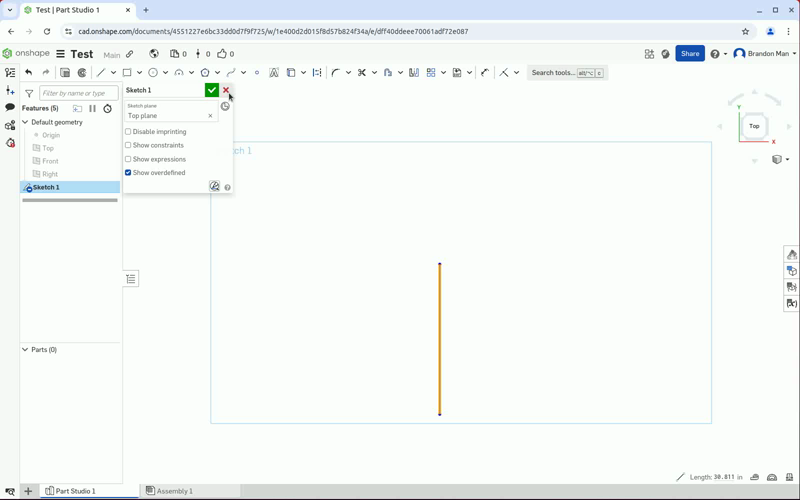
key(shift+h)
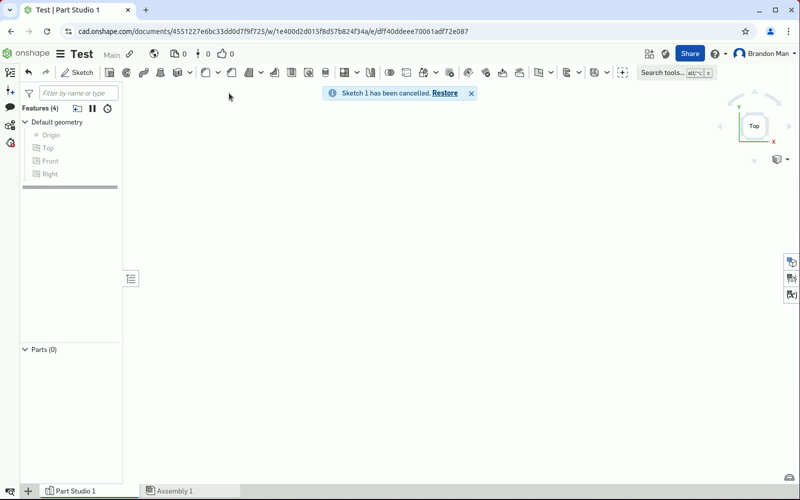
mouse_move(73, 352)
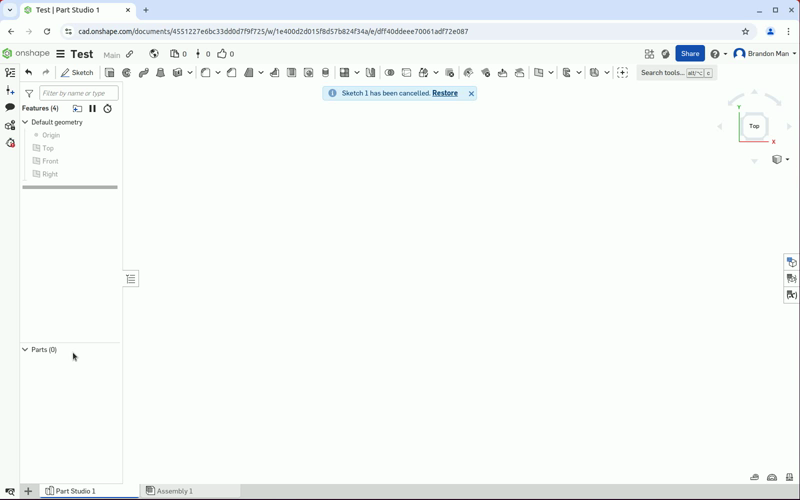
key(y)
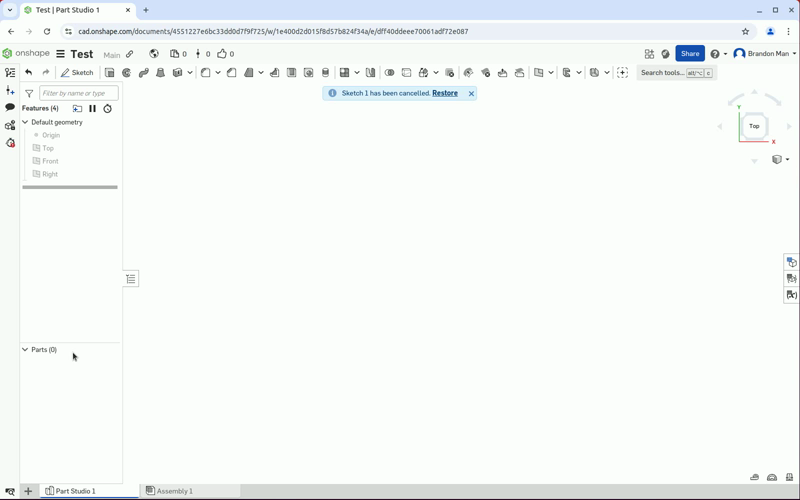
key(shift+p)
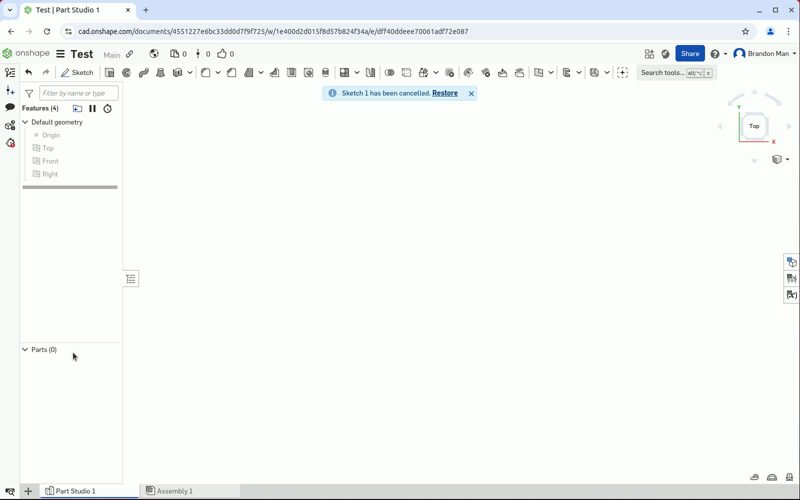
key(space)
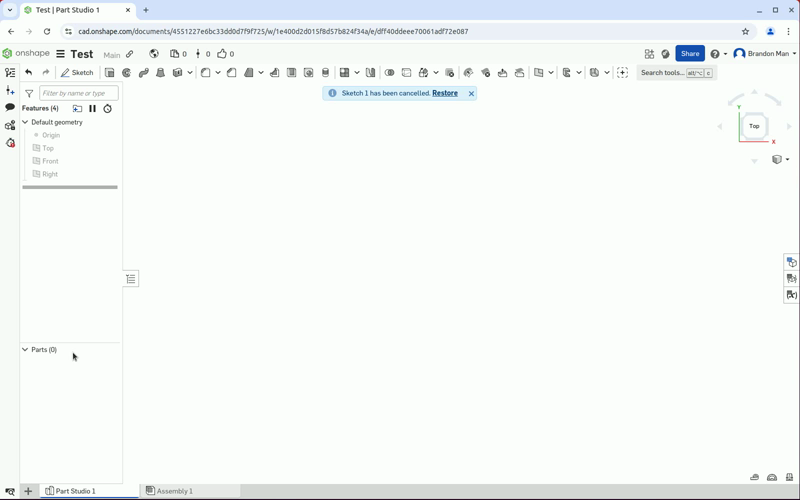
key_down(shift)
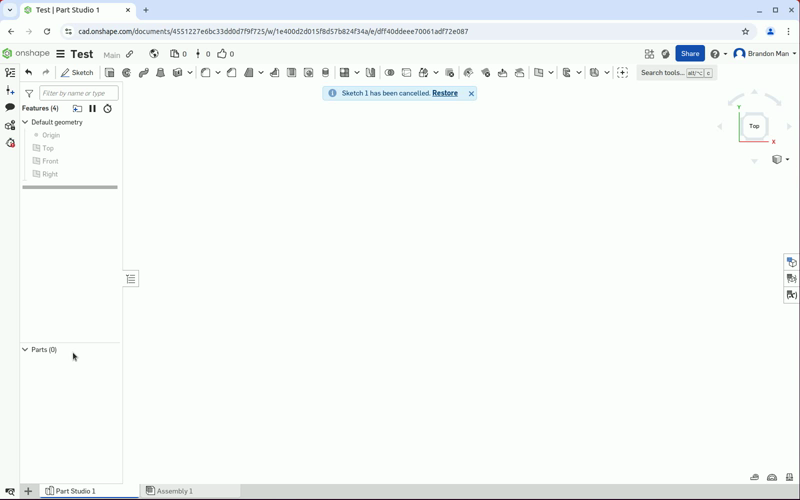
key(up)
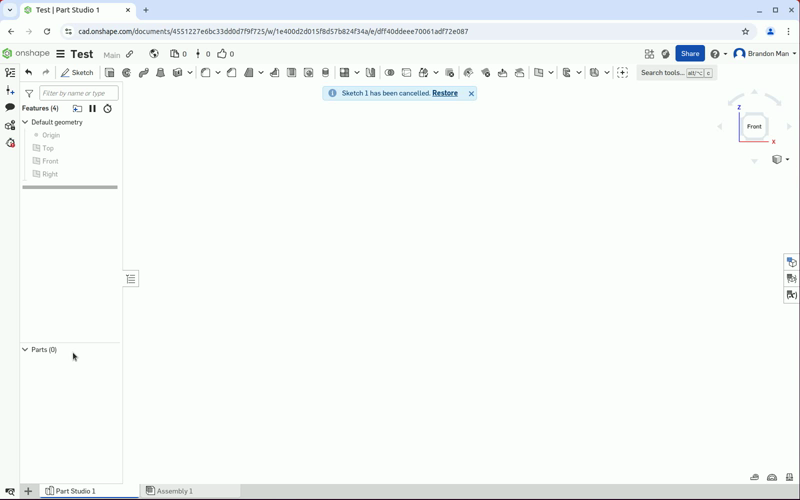
key_up(shift)
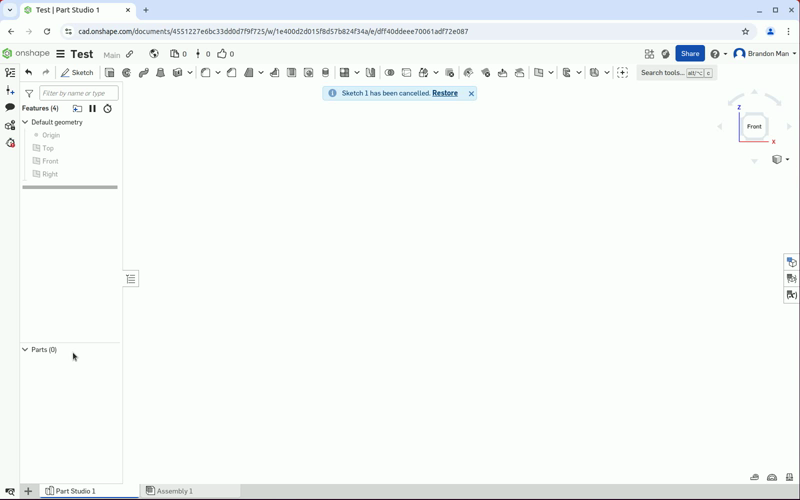
mouse_move(73, 352)
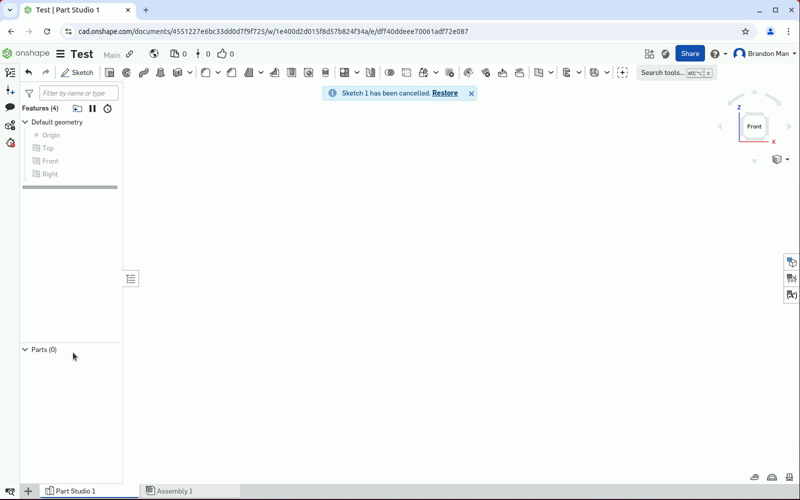
key(shift+y)
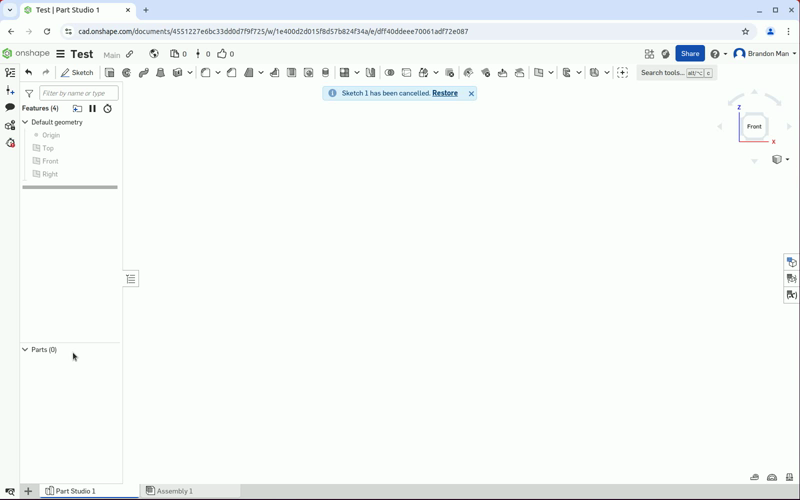
key(shift+s)
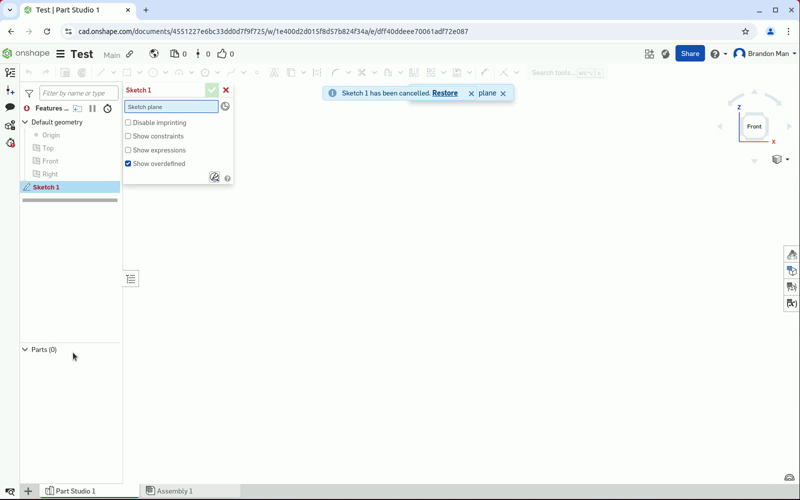
mouse_move(73, 163)
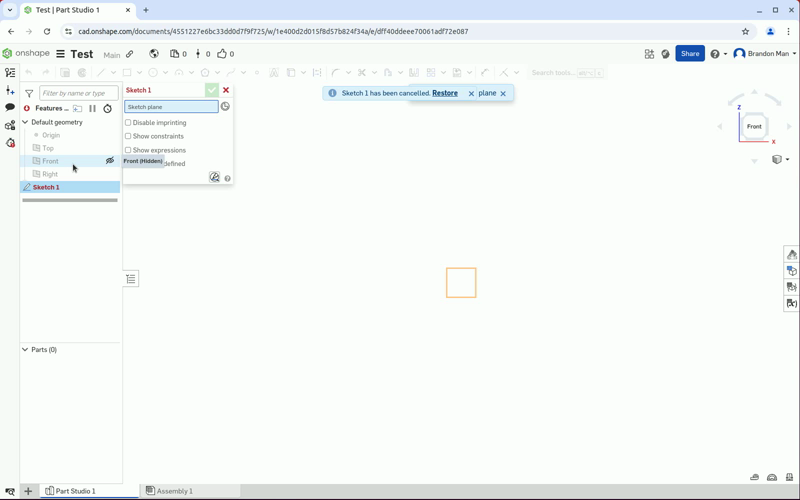
click(73, 163)
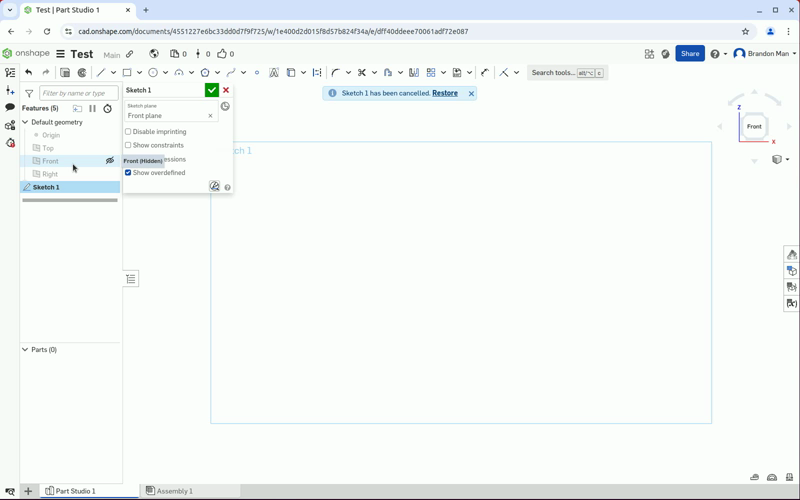
mouse_move(73, 352)
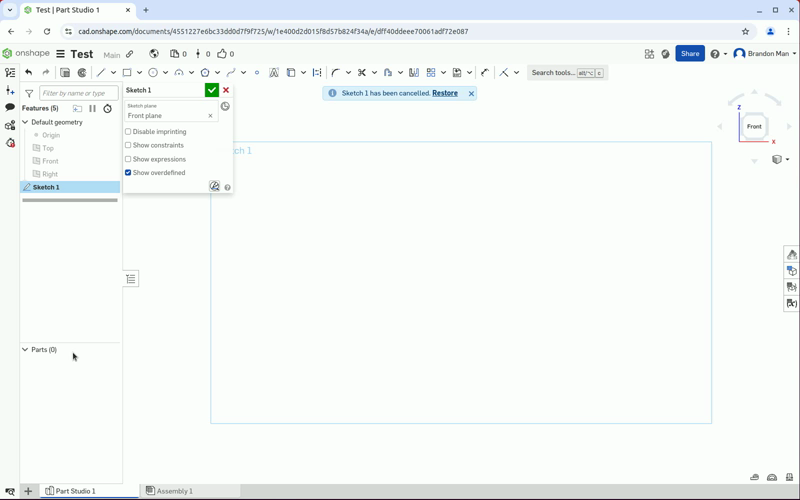
key(y)
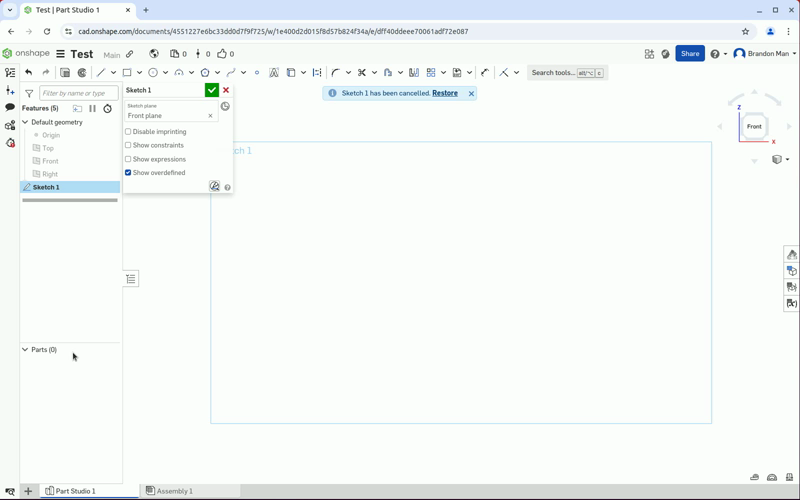
key(l)
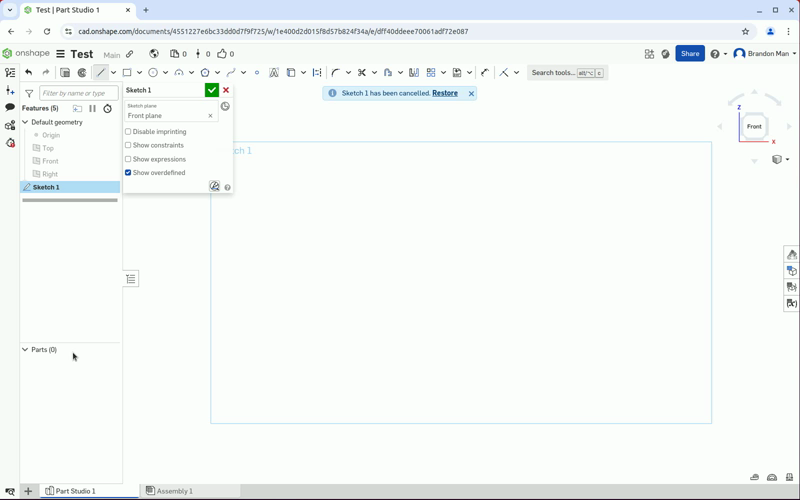
key_down(shift)
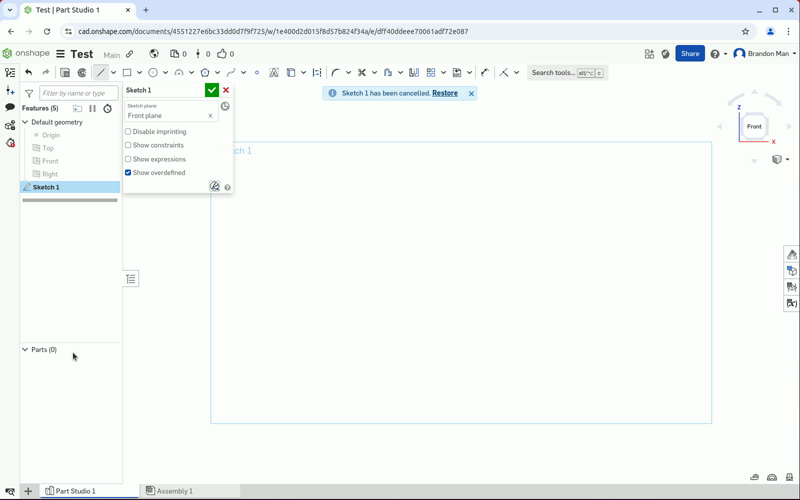
mouse_move(460, 282)
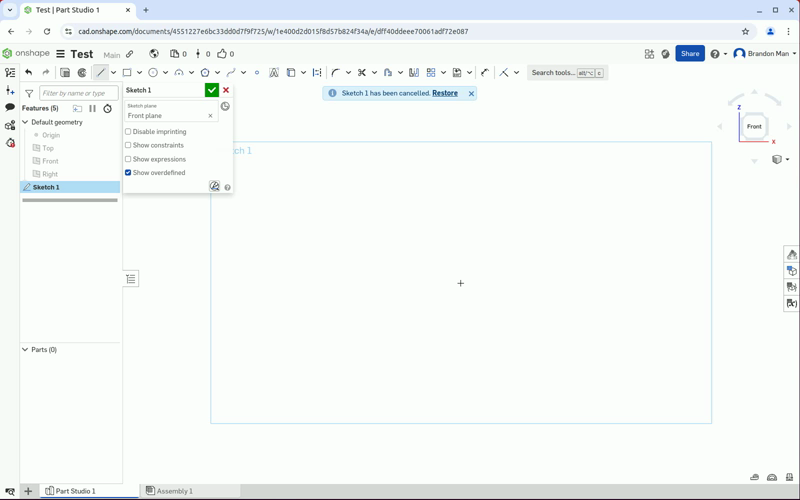
click(460, 282)
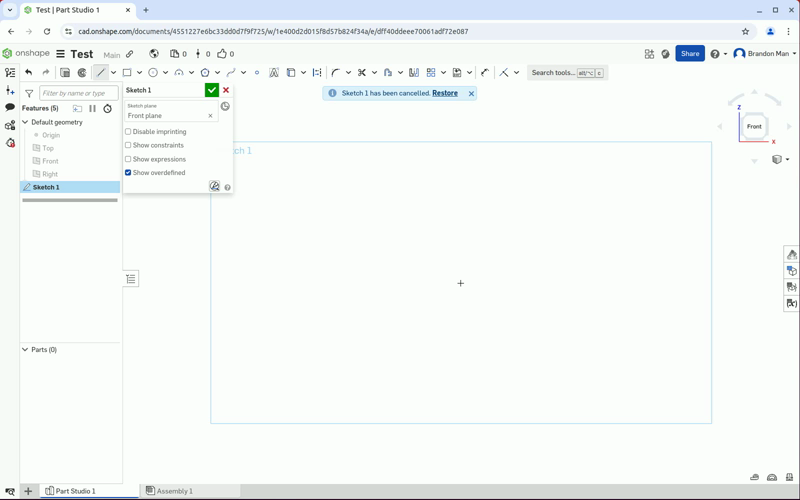
key_up(shift)
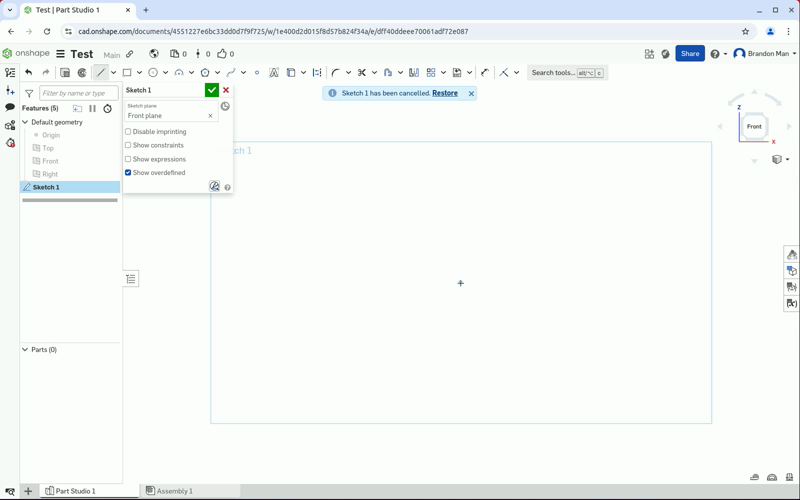
key_down(shift)
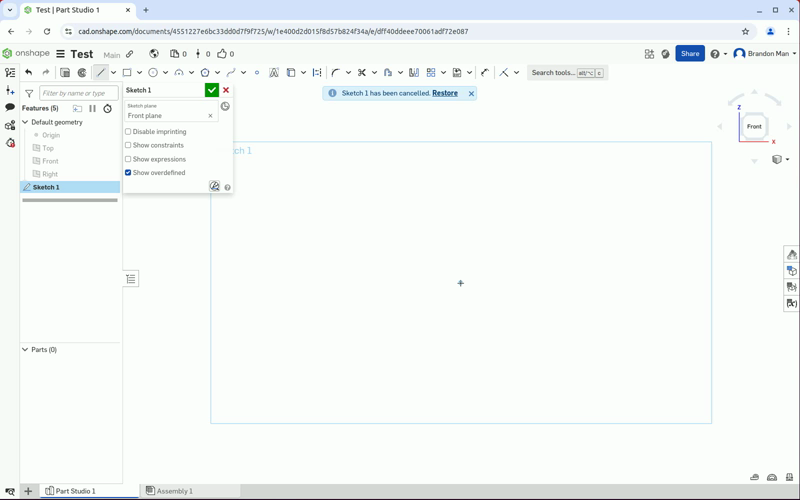
mouse_move(573, 282)
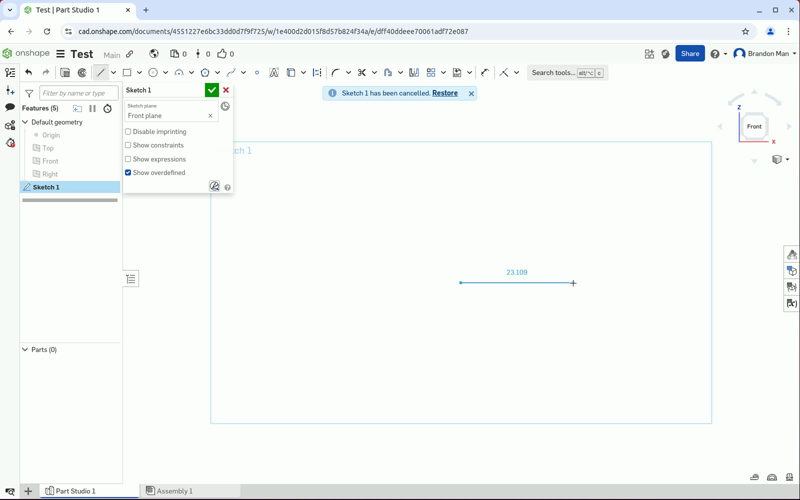
click(573, 282)
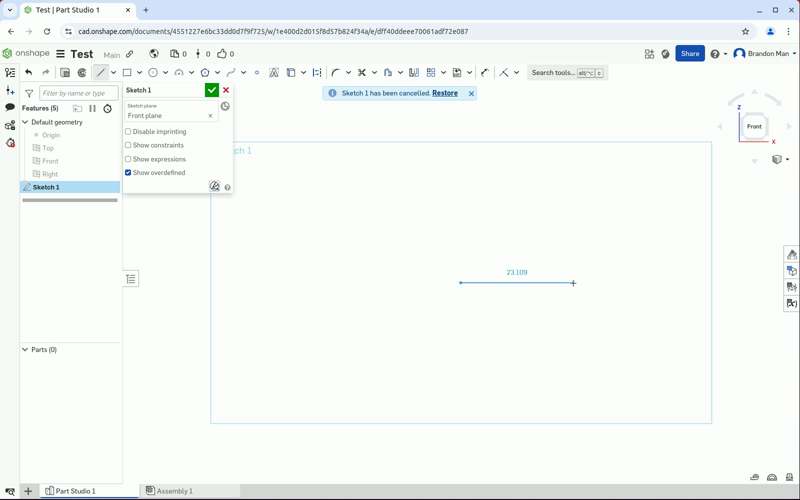
key_up(shift)
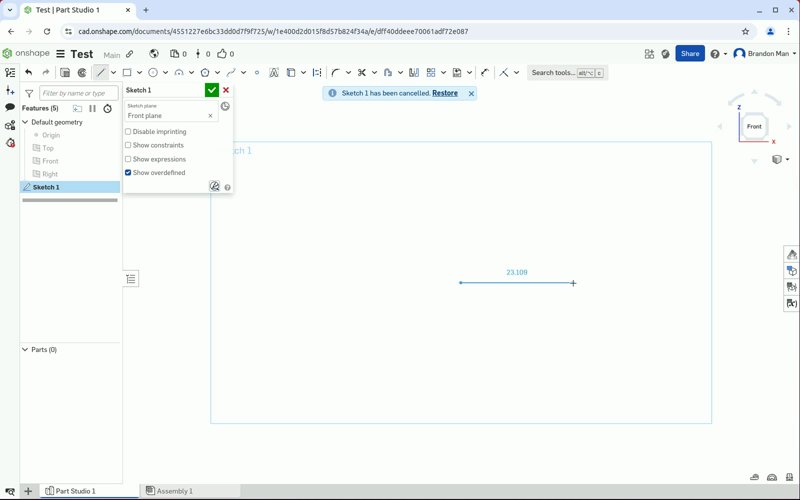
key_down(shift)
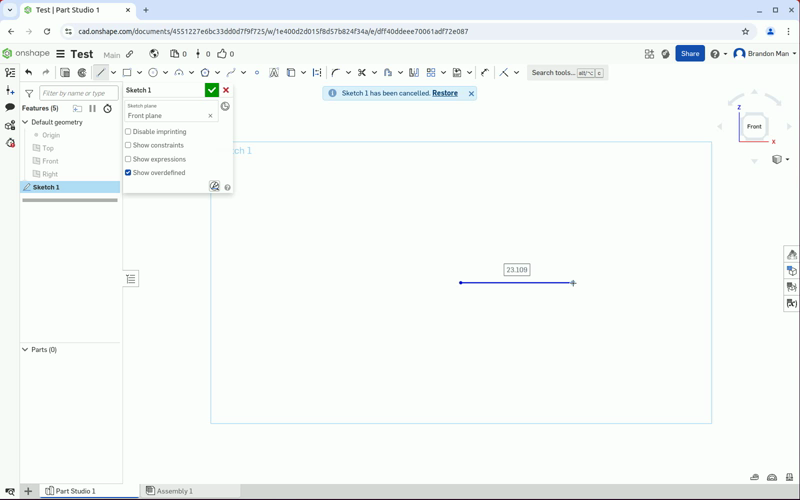
mouse_move(589, 282)
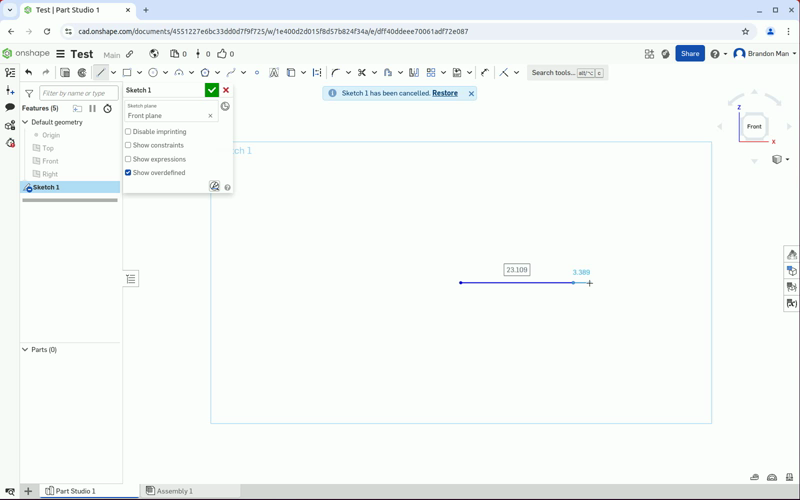
mouse_move(573, 226)
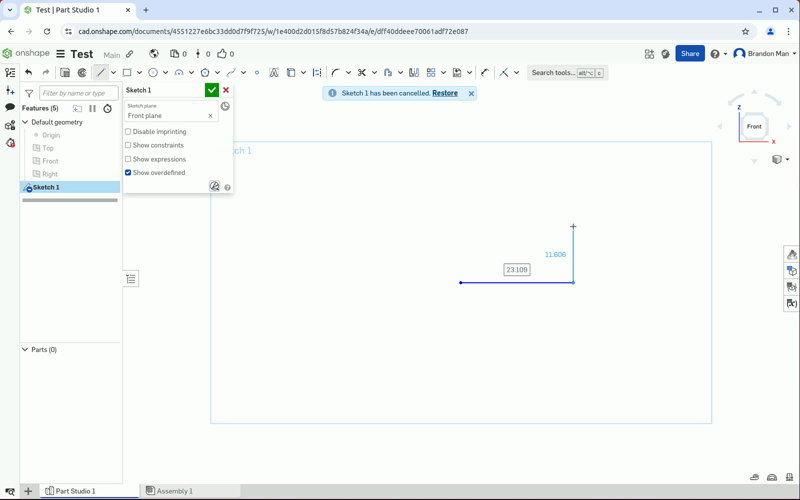
click(573, 226)
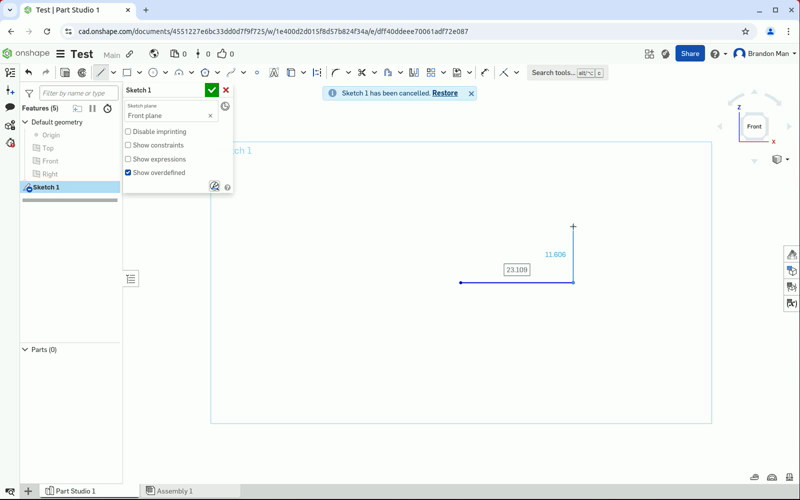
key_up(shift)
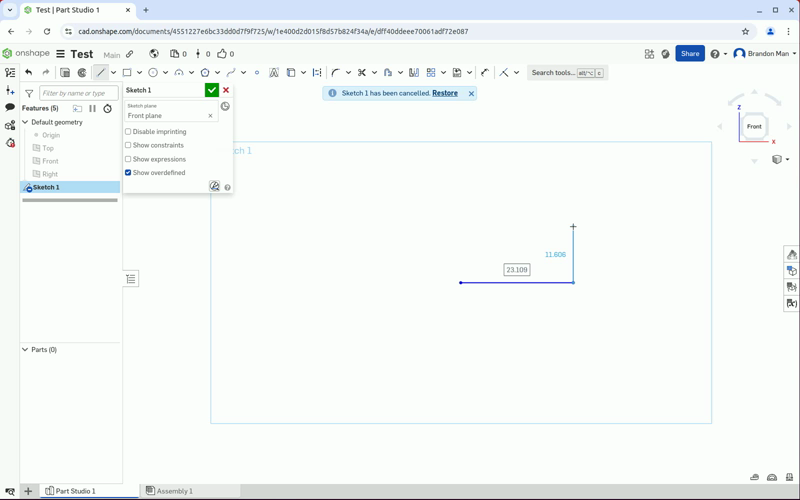
key_down(shift)
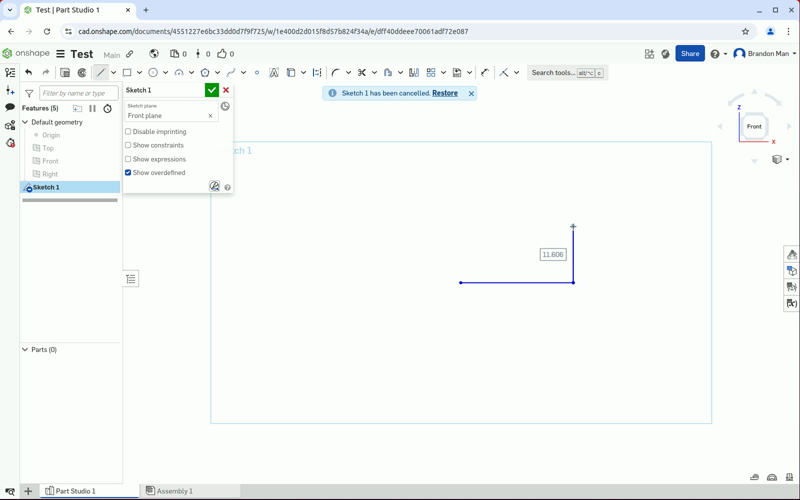
mouse_move(498, 226)
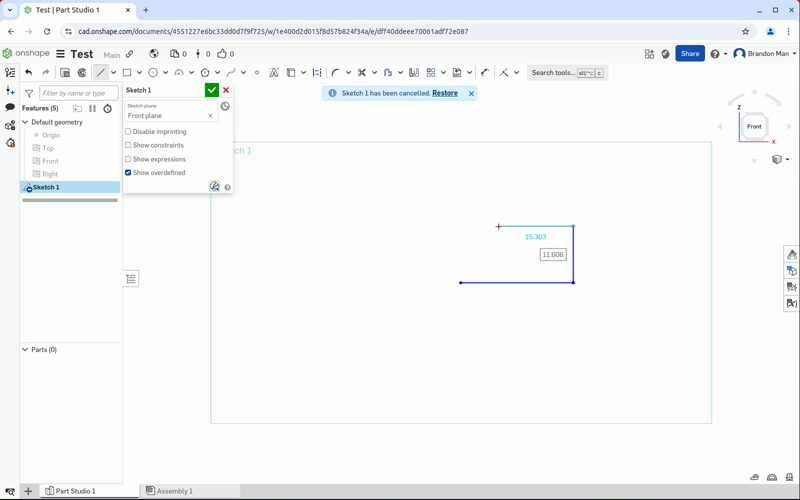
click(498, 226)
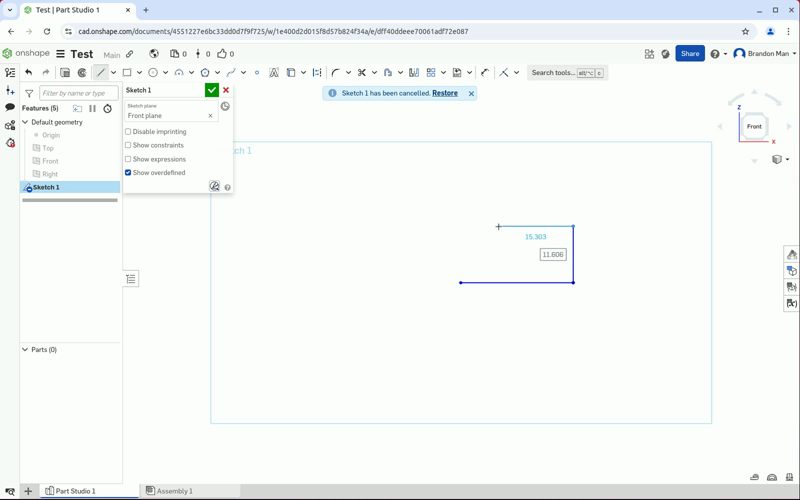
key_up(shift)
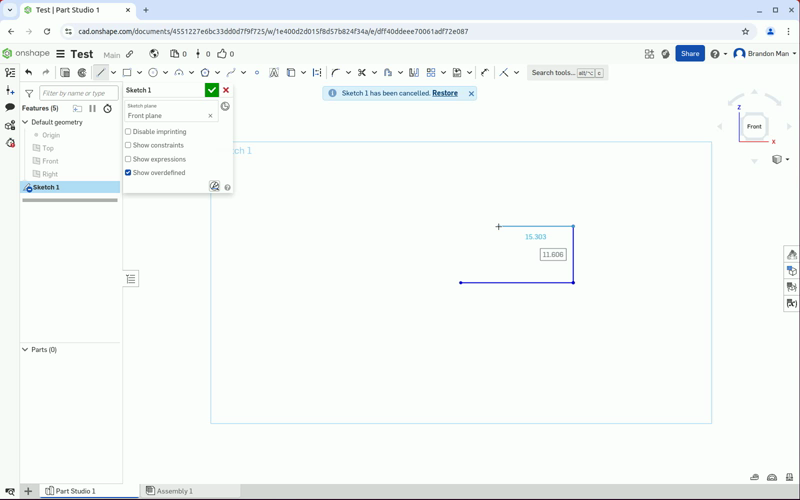
key_down(shift)
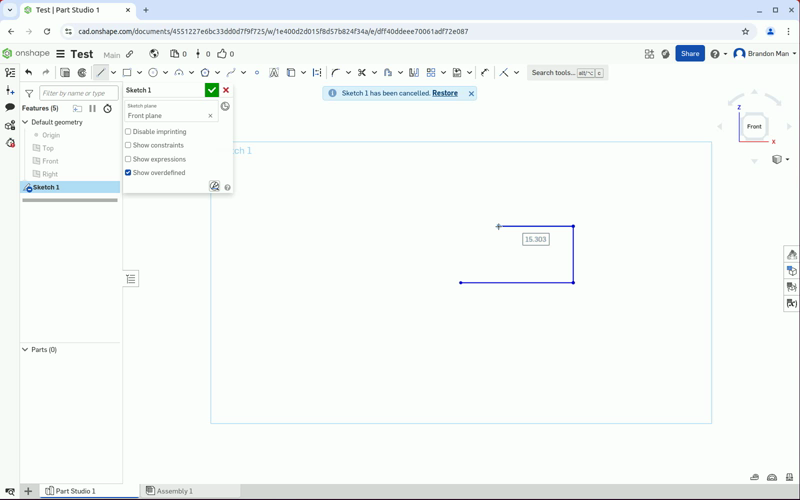
mouse_move(528, 226)
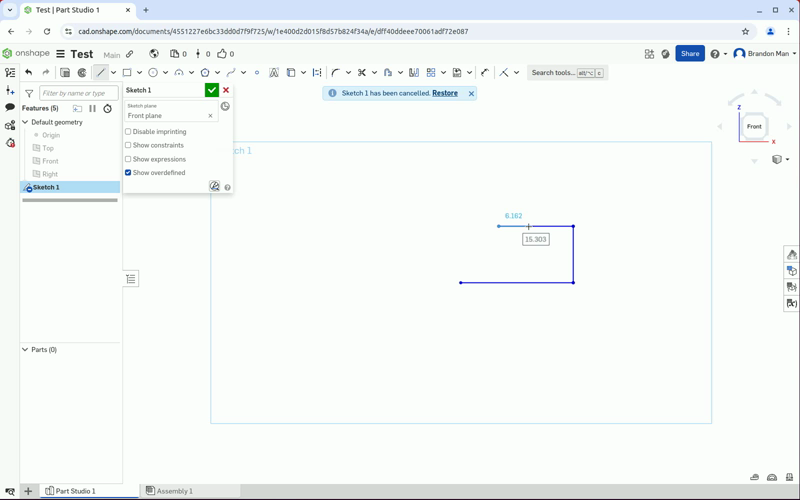
mouse_move(498, 208)
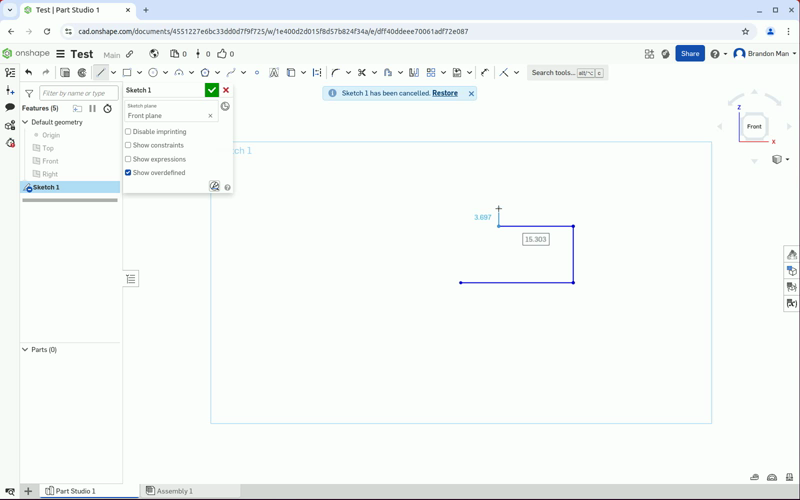
click(498, 208)
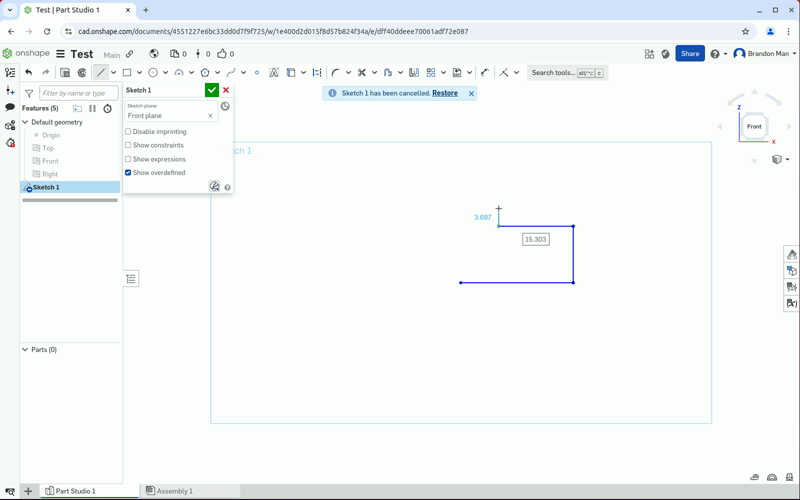
key_up(shift)
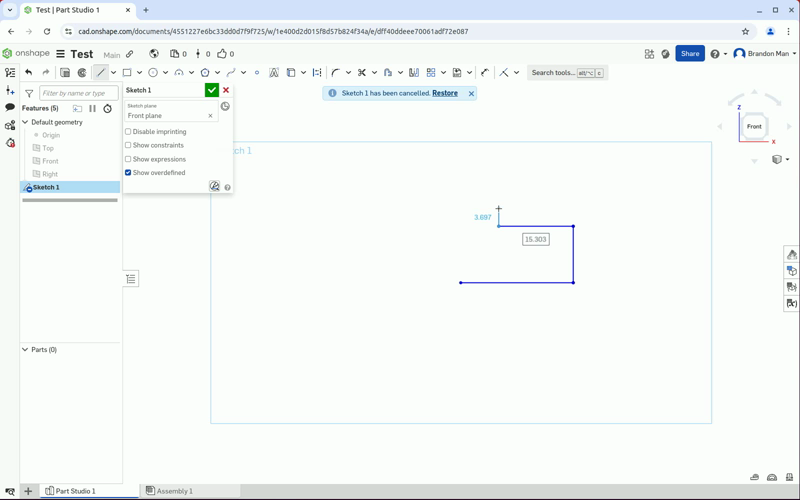
key_down(shift)
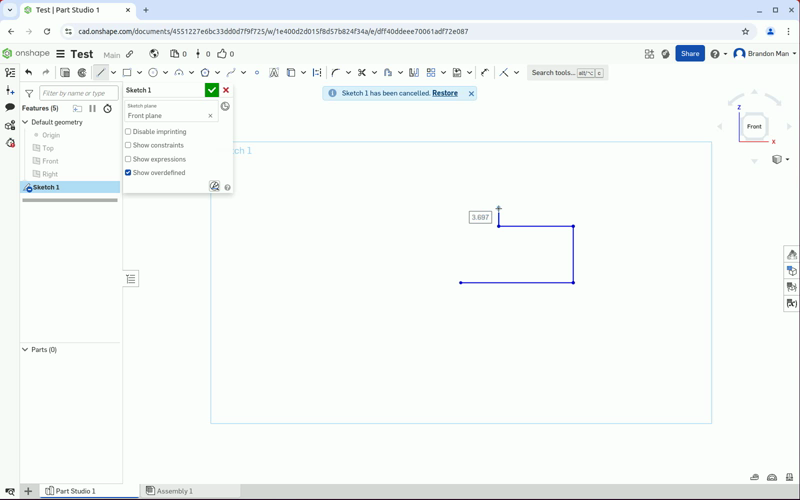
mouse_move(528, 208)
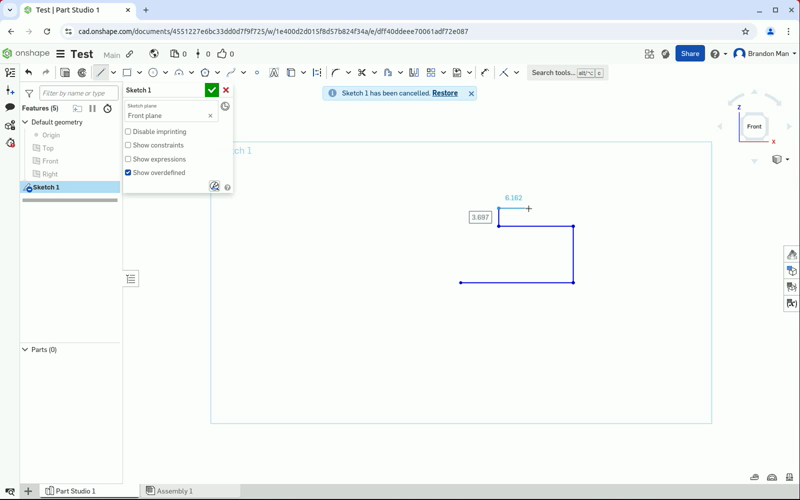
mouse_move(460, 208)
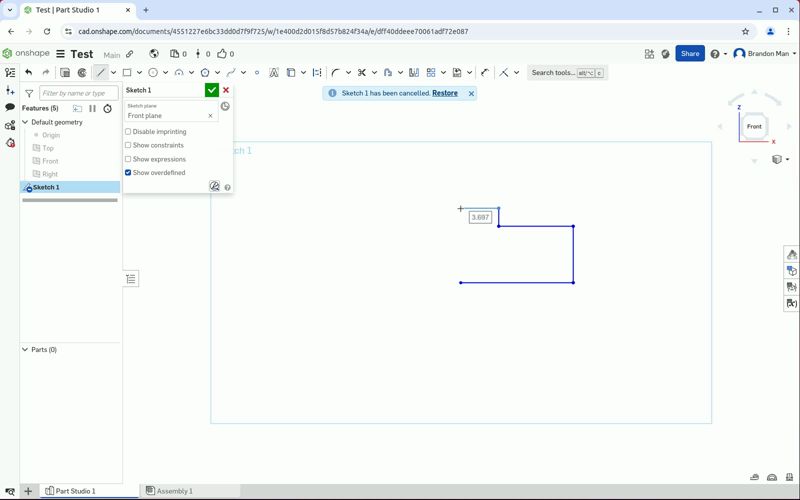
click(460, 208)
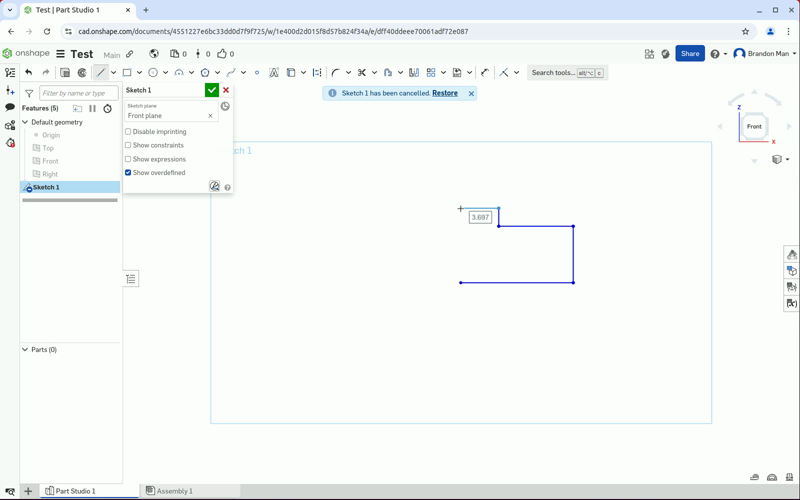
key_up(shift)
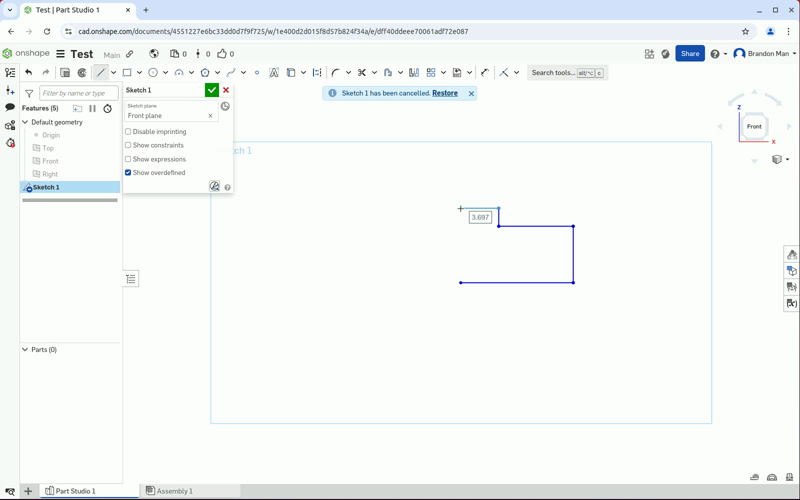
key_down(shift)
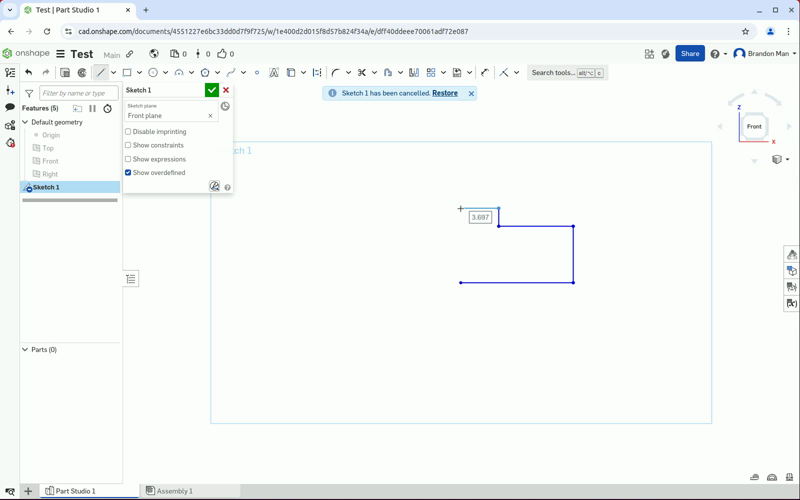
mouse_move(460, 282)
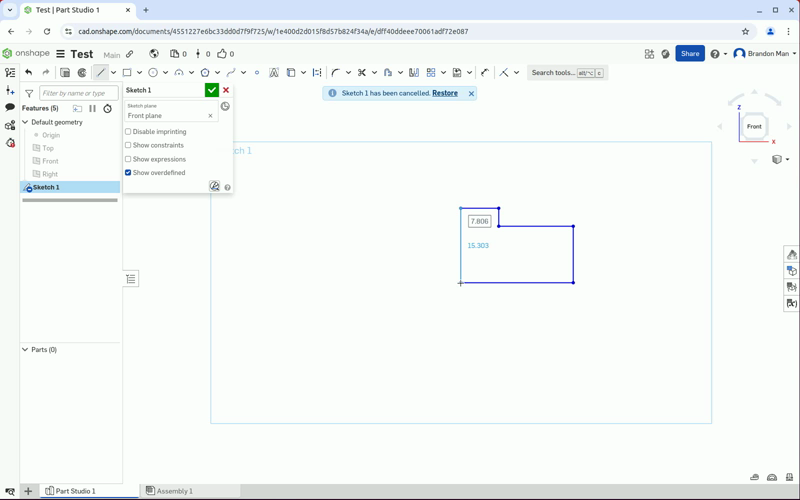
key_up(shift)
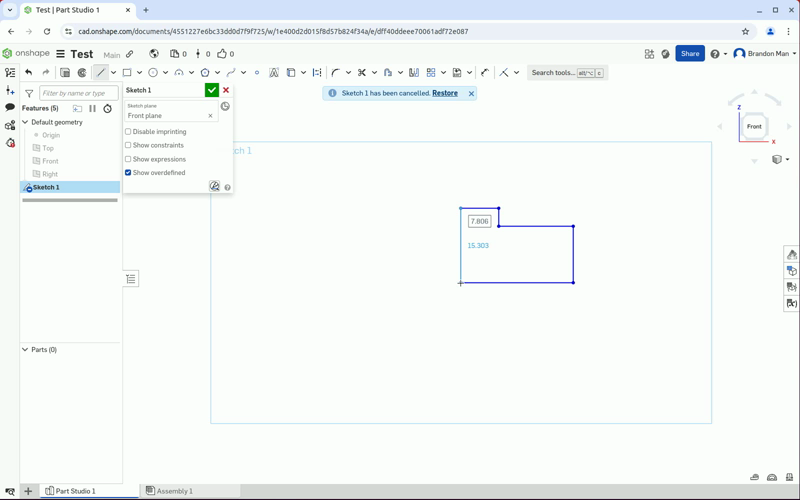
click(460, 282)
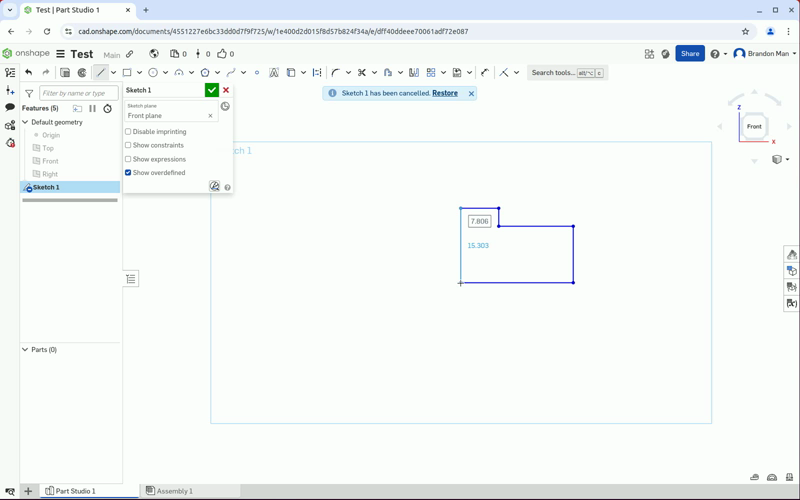
key(esc)
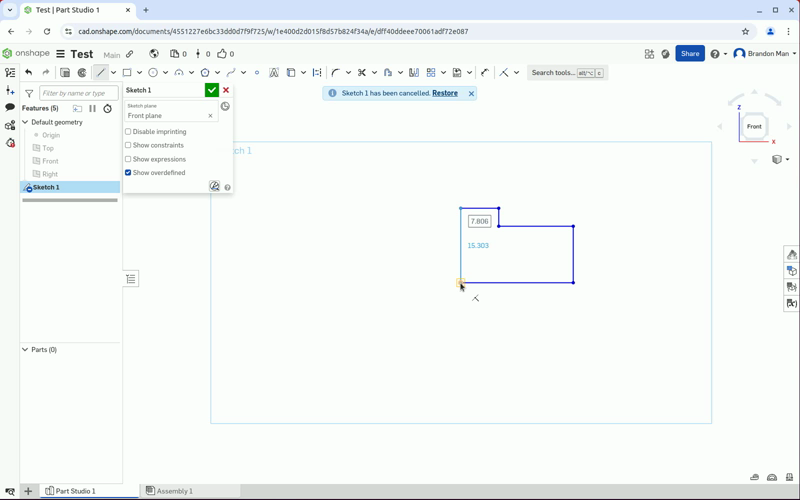
mouse_move(563, 251)
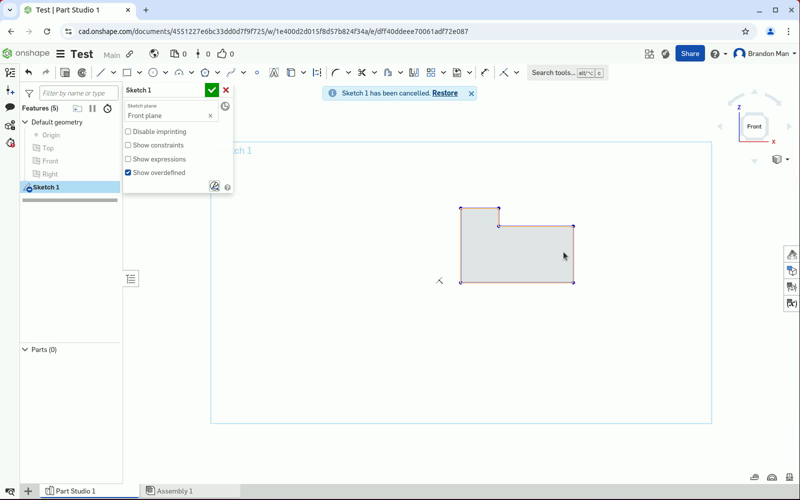
click(563, 251)
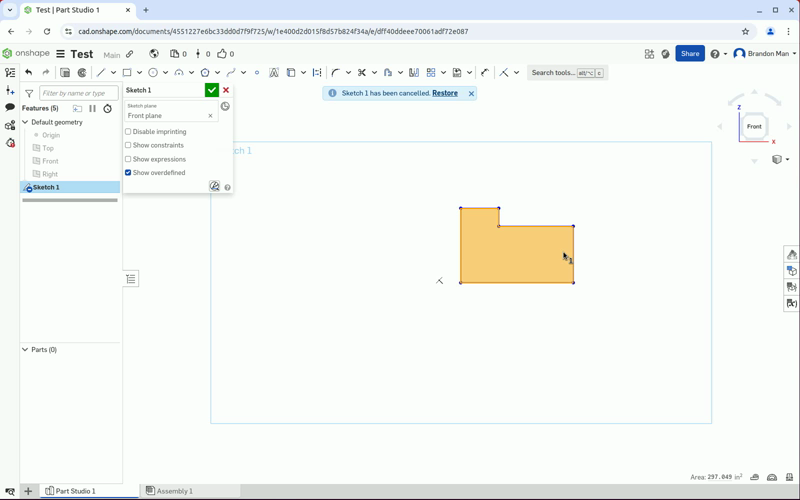
mouse_move(73, 352)
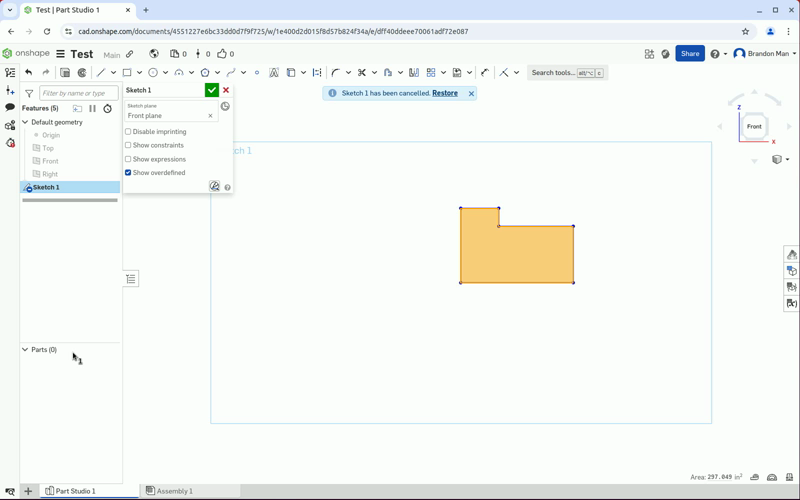
key(shift+y)
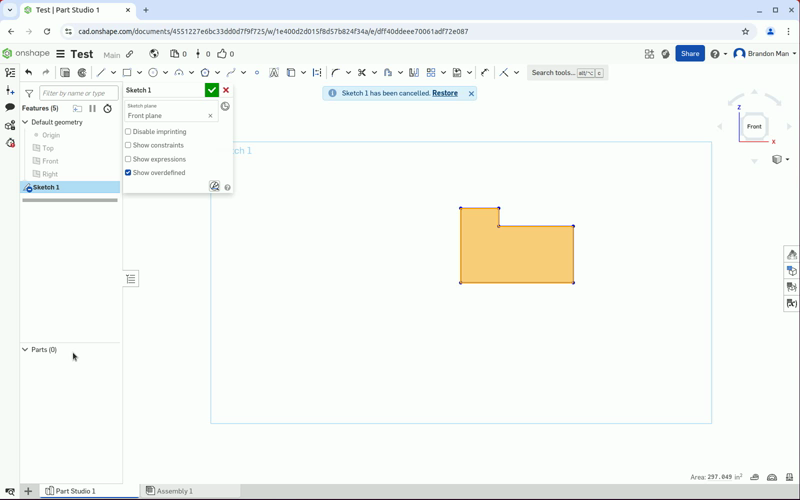
key(shift+e)
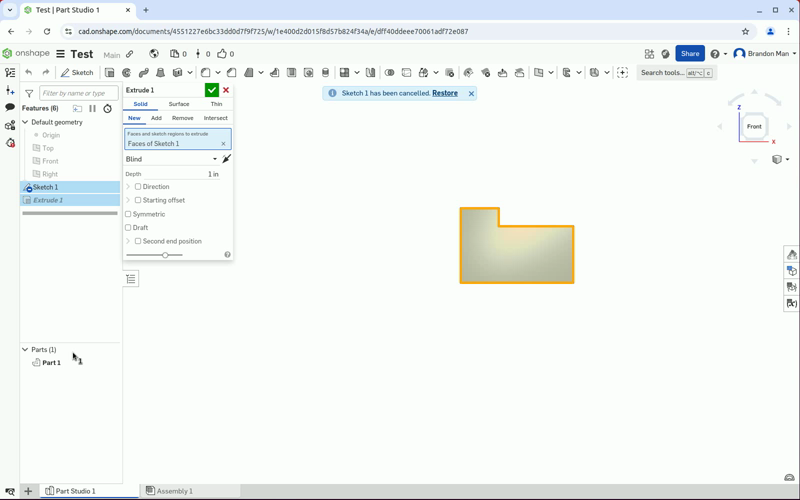
mouse_move(143, 106)
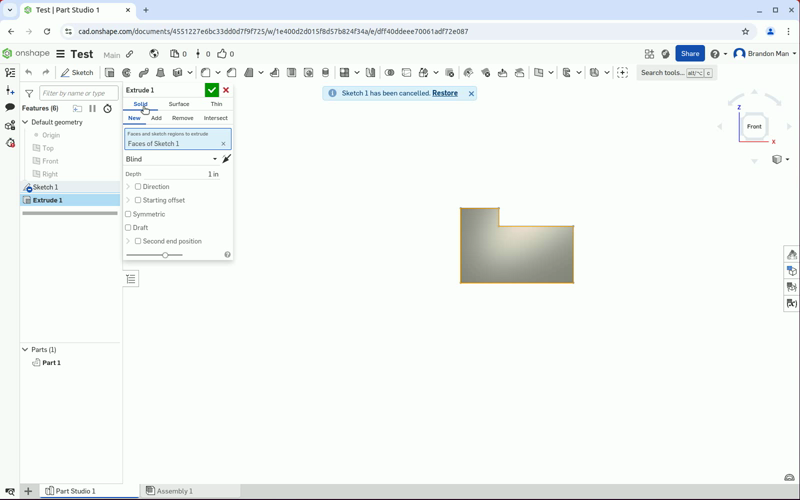
click(143, 106)
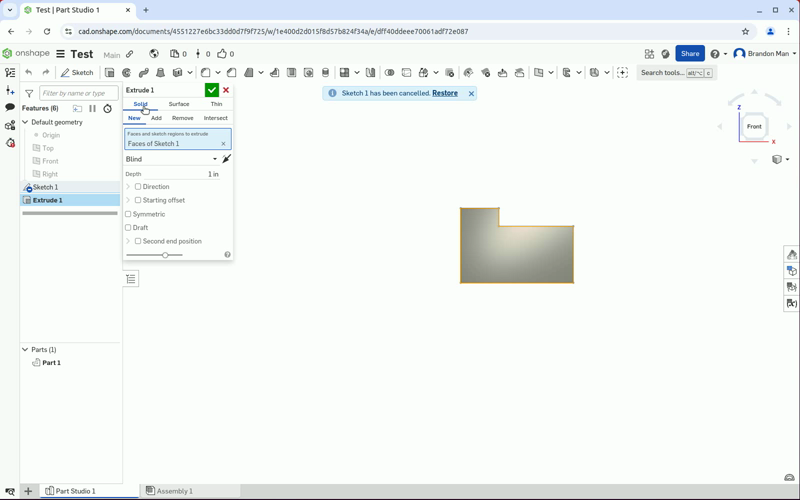
mouse_move(137, 120)
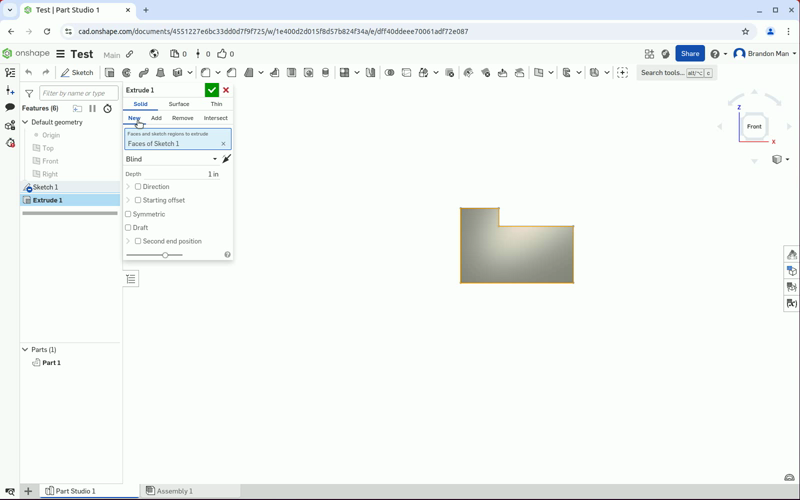
click(137, 120)
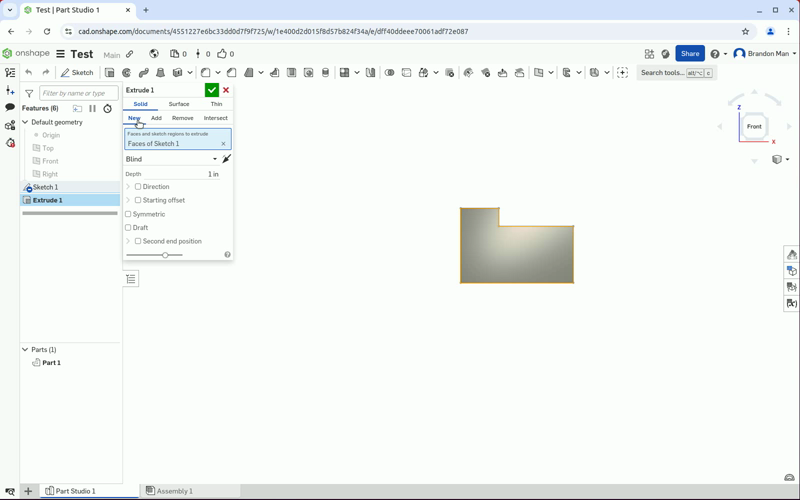
key(tab, 4)
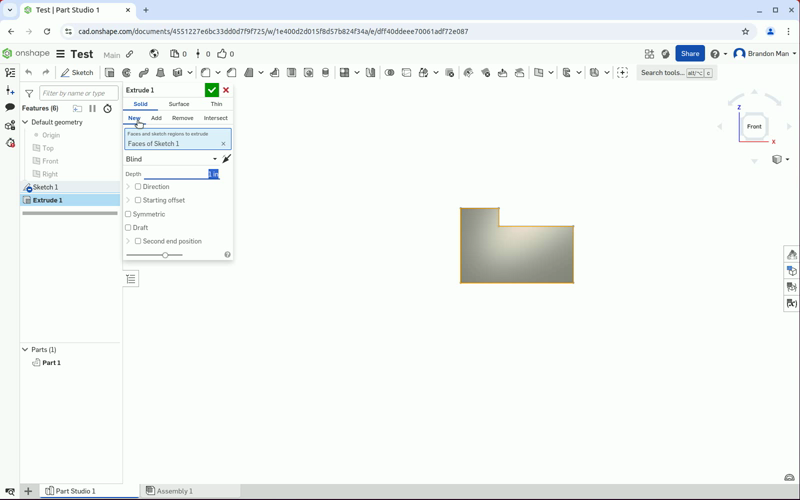
text(15.405)
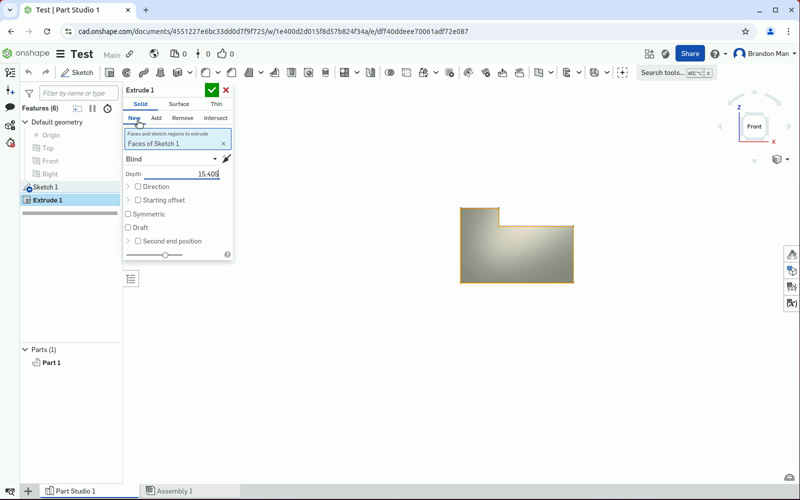
key(enter)
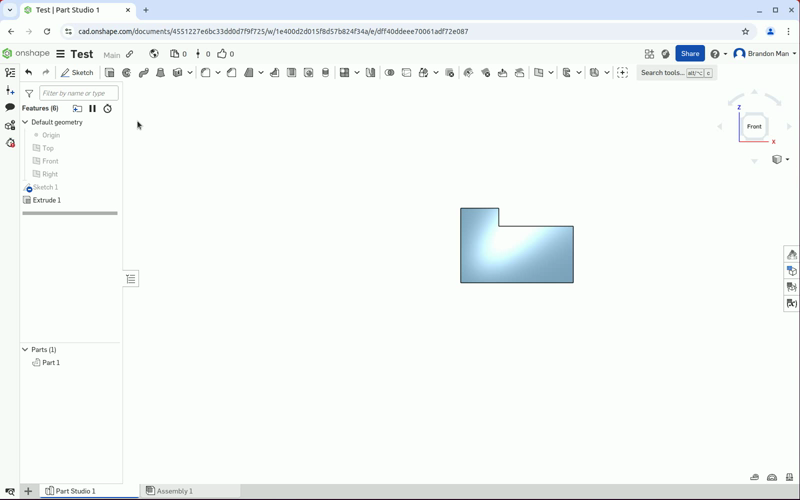
key(shift+h)
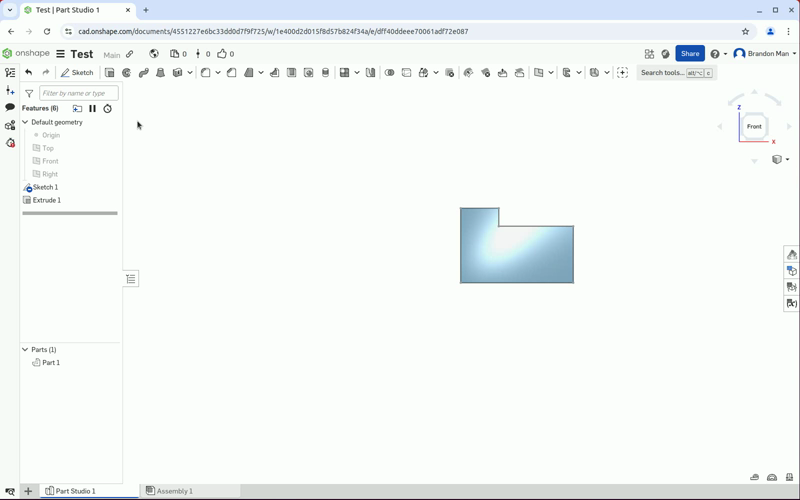
key(shift+h)
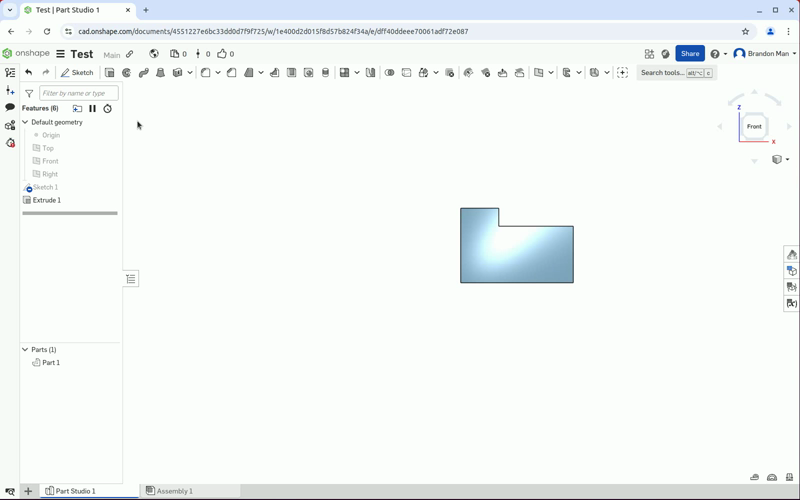
mouse_move(73, 189)
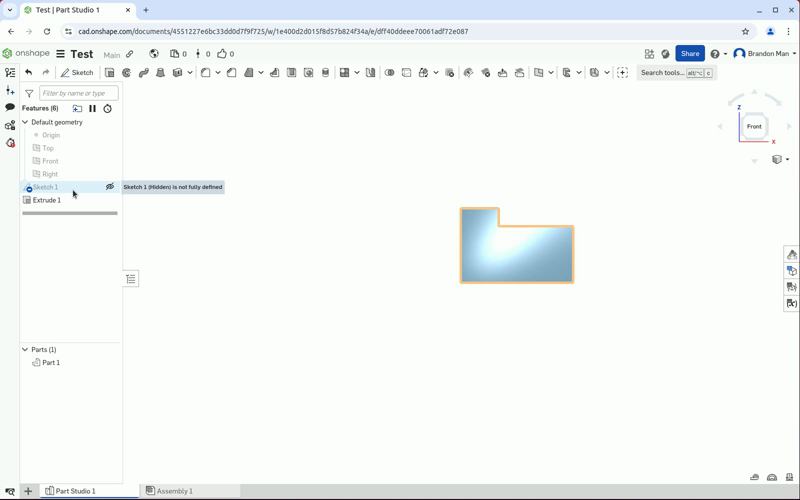
click(73, 189)
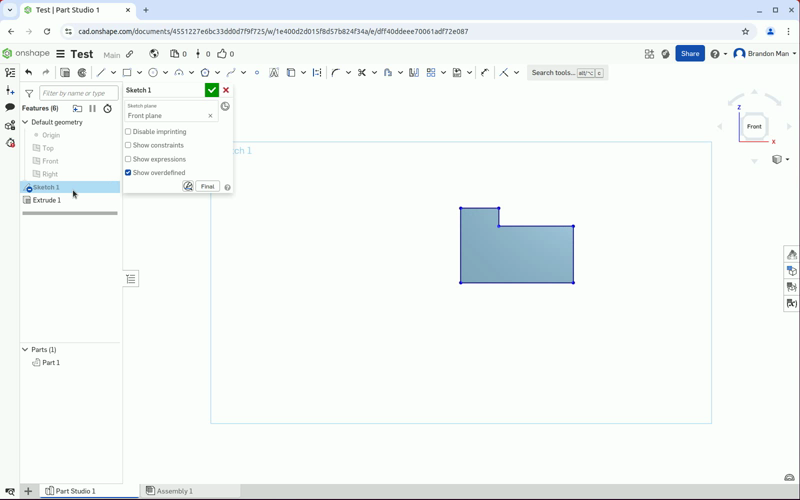
mouse_move(229, 92)
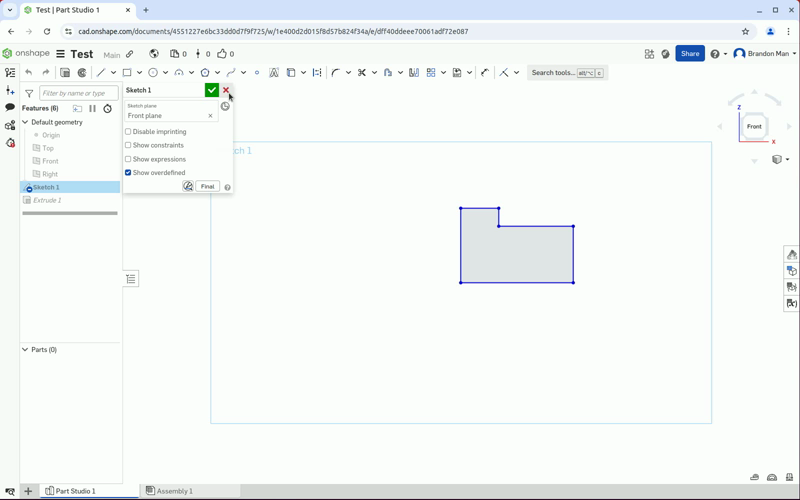
click(229, 92)
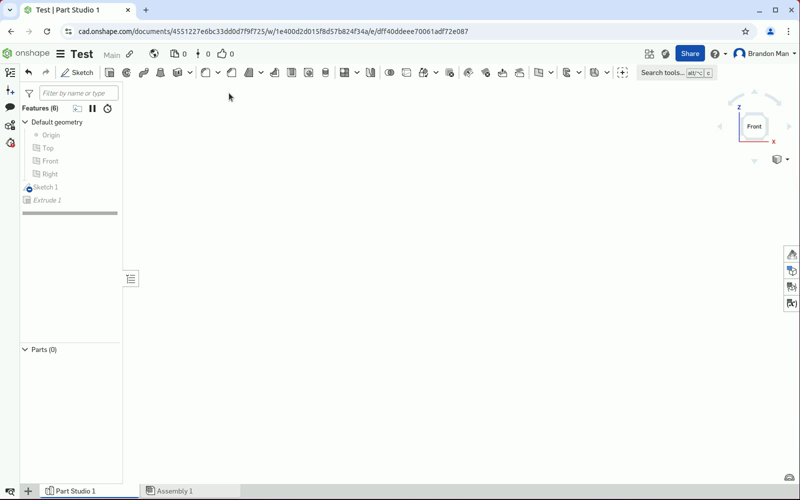
mouse_move(541, 75)
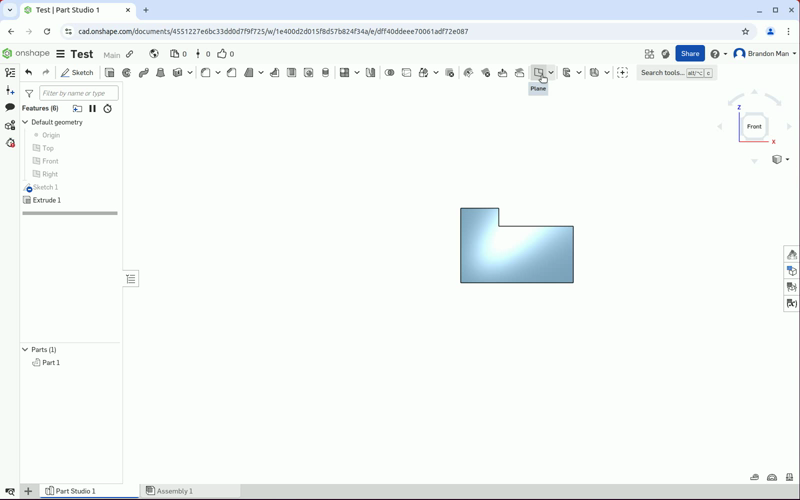
click(541, 75)
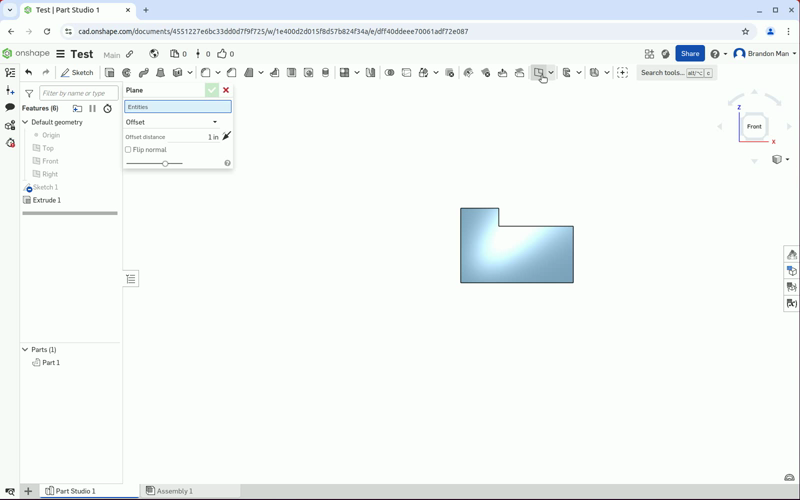
mouse_move(73, 163)
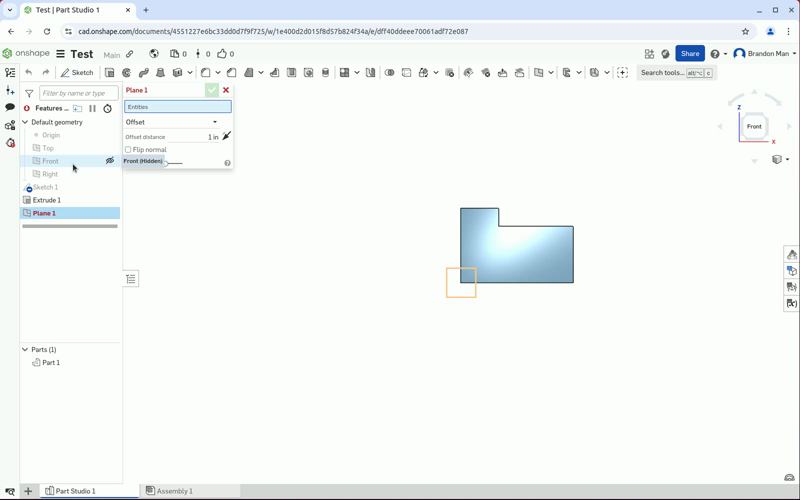
click(73, 163)
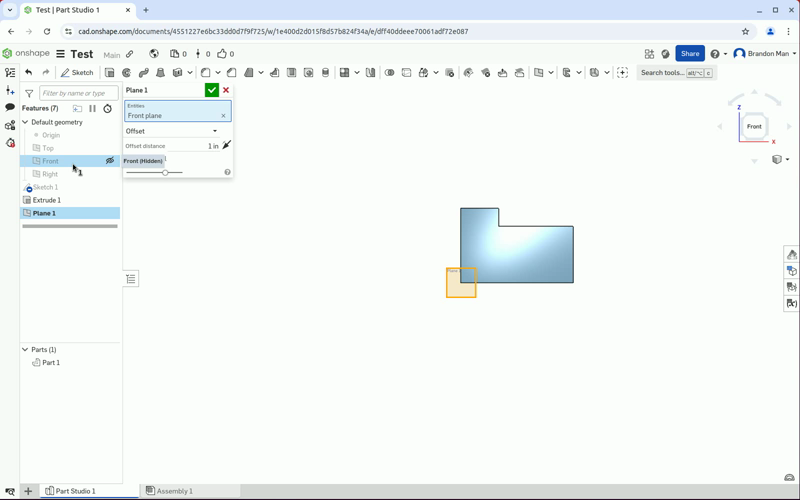
key(tab, 2)
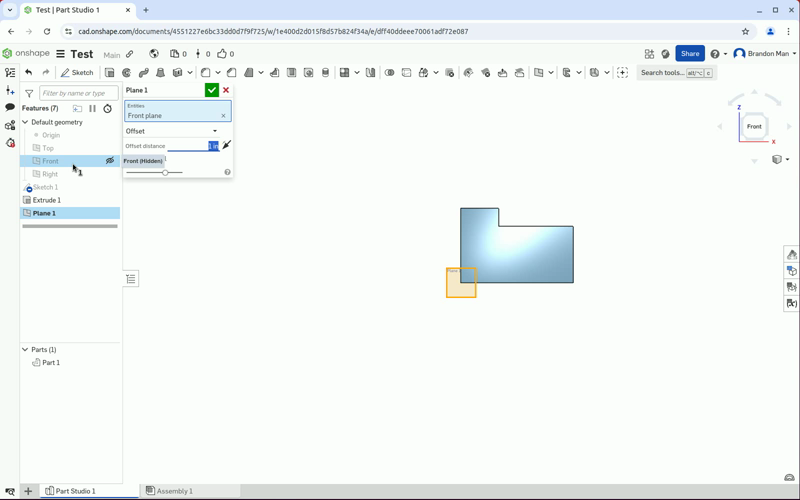
text(15.405)
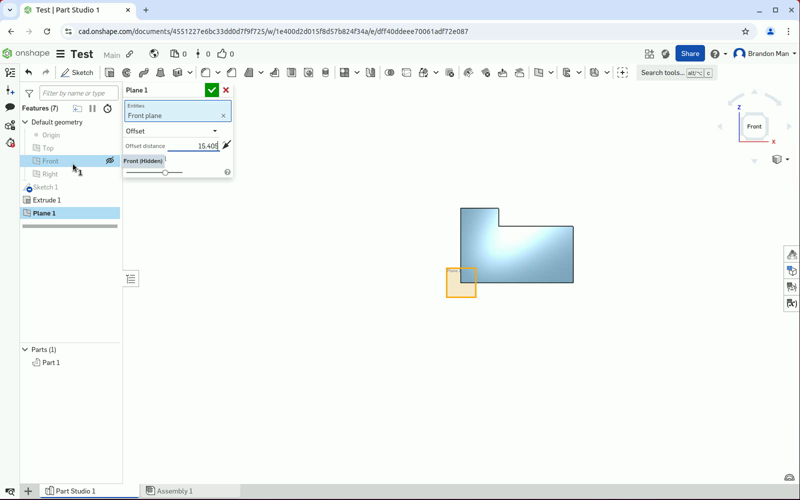
key(enter, 2)
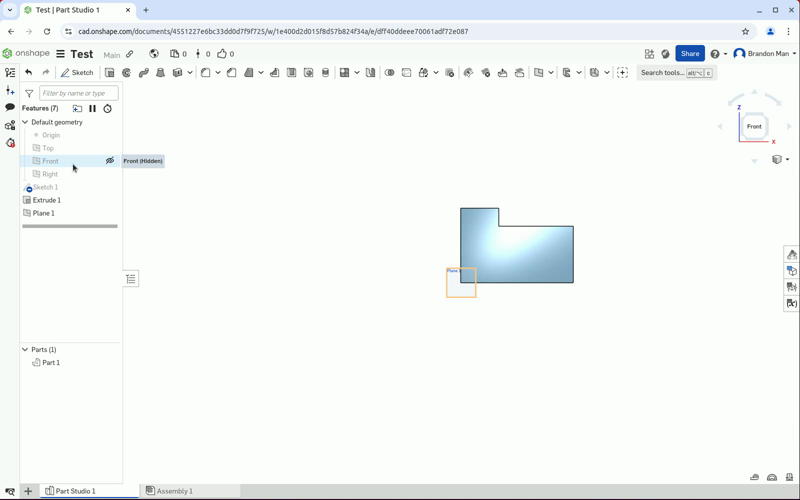
key(shift+s)
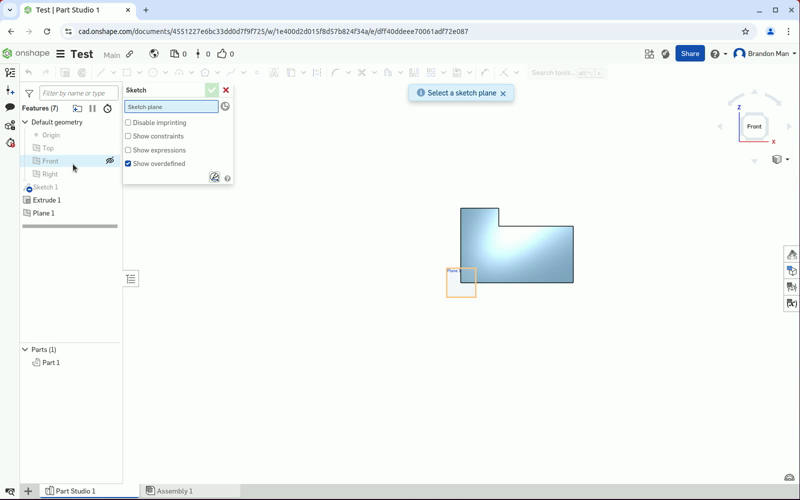
mouse_move(73, 215)
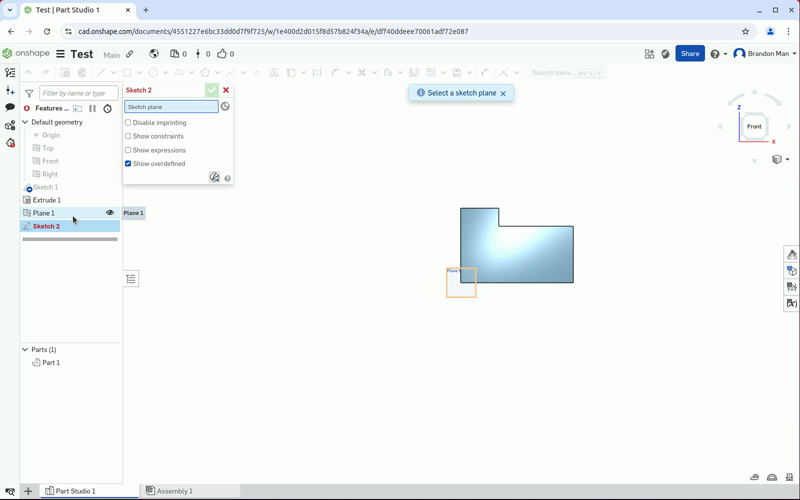
click(73, 215)
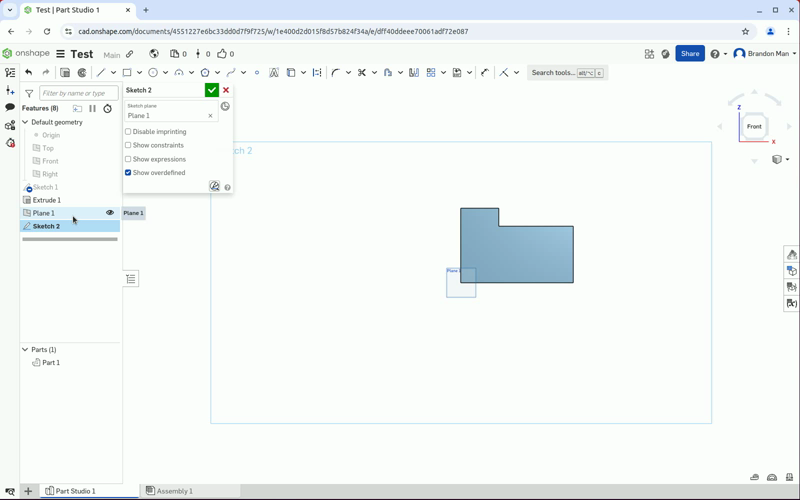
mouse_move(73, 352)
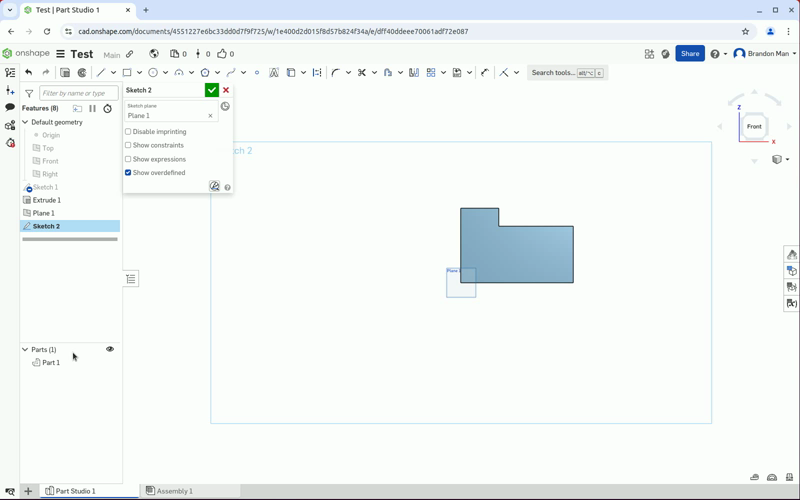
key(y)
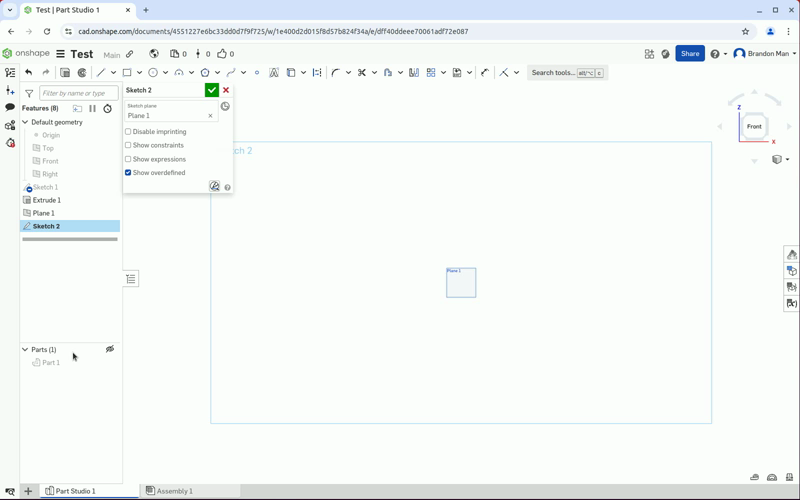
key(l)
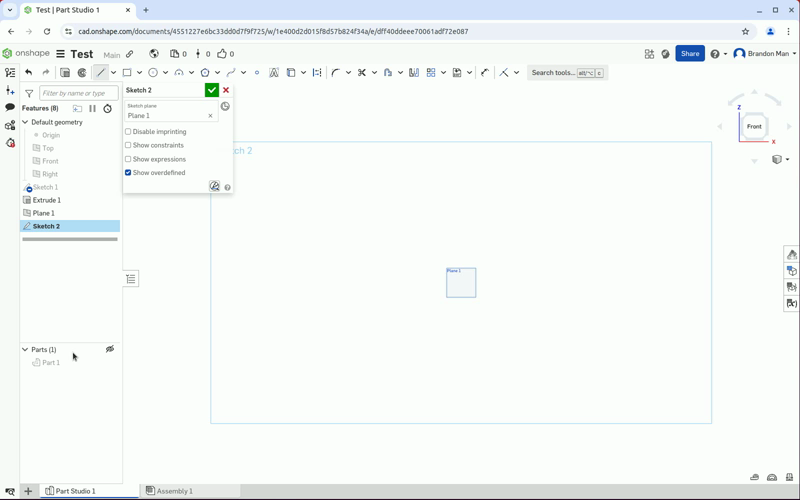
key_down(shift)
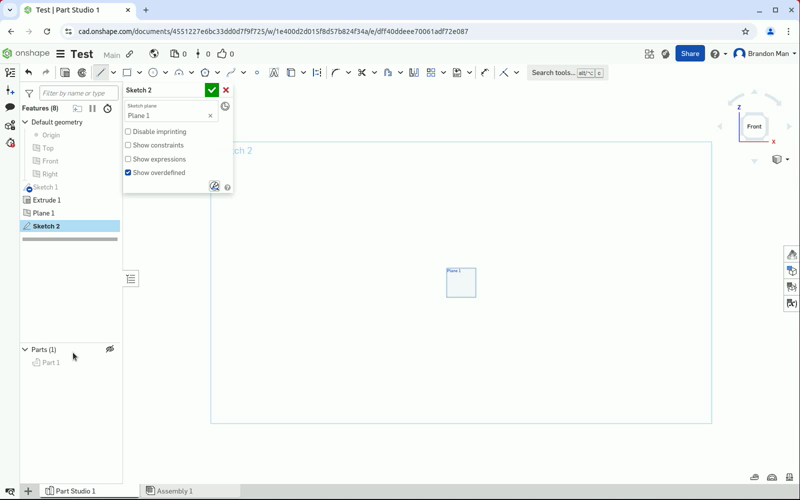
mouse_move(498, 264)
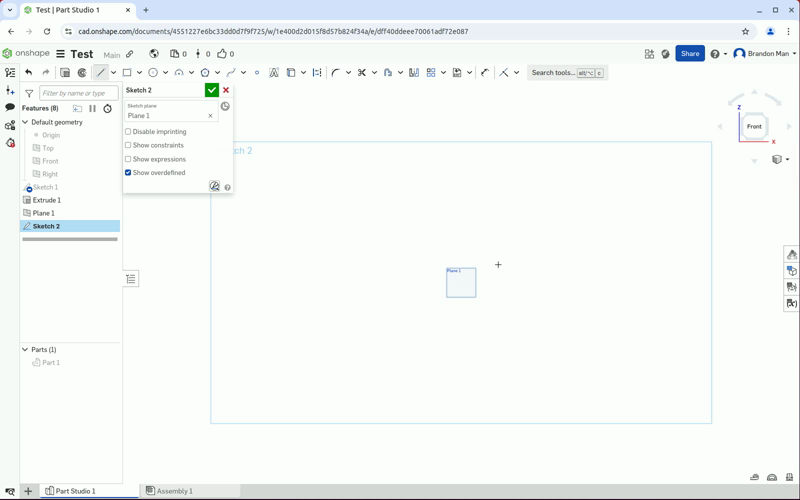
click(498, 264)
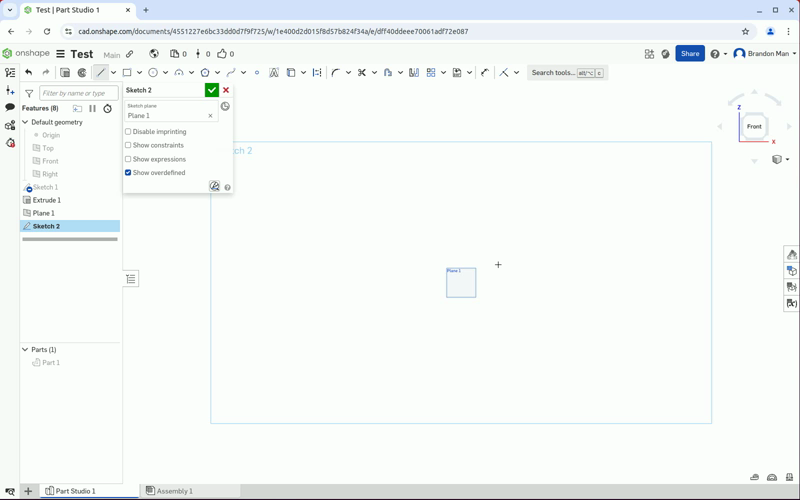
key_up(shift)
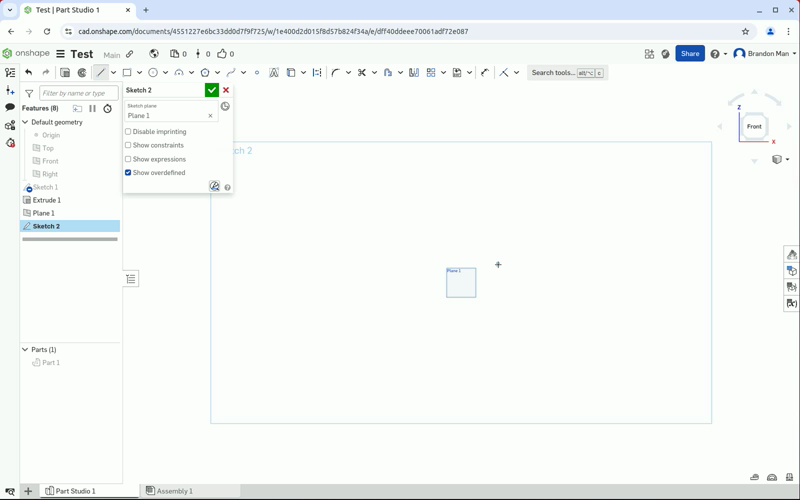
key_down(shift)
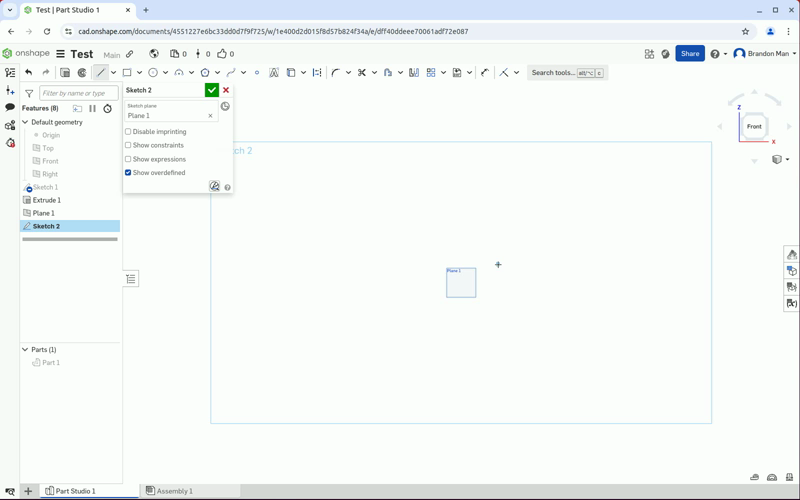
mouse_move(573, 264)
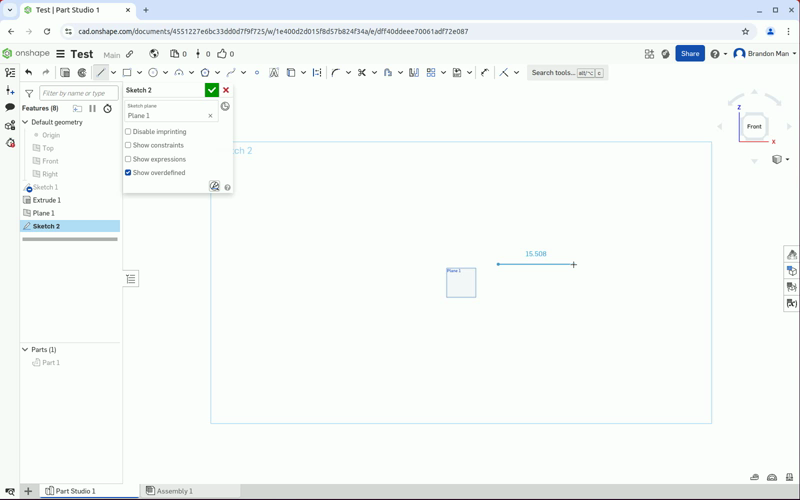
click(573, 264)
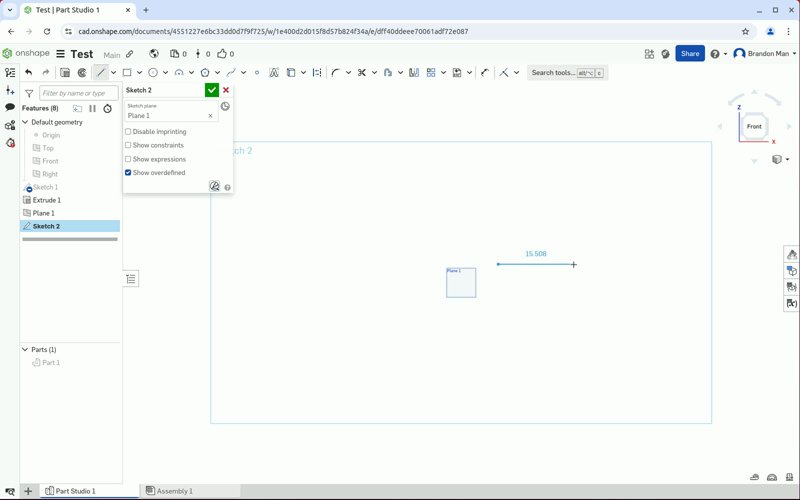
key_up(shift)
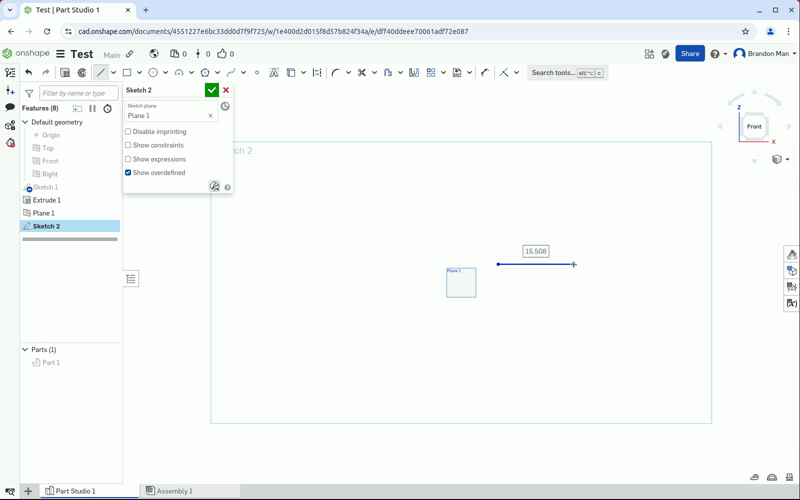
key_down(shift)
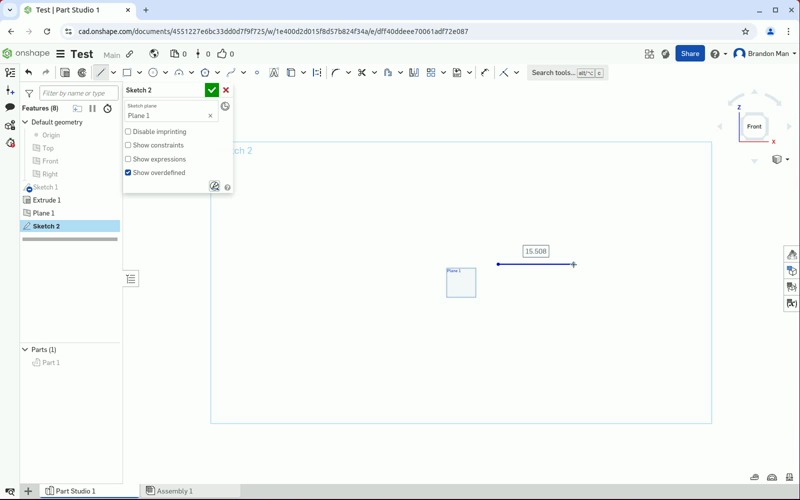
mouse_move(589, 264)
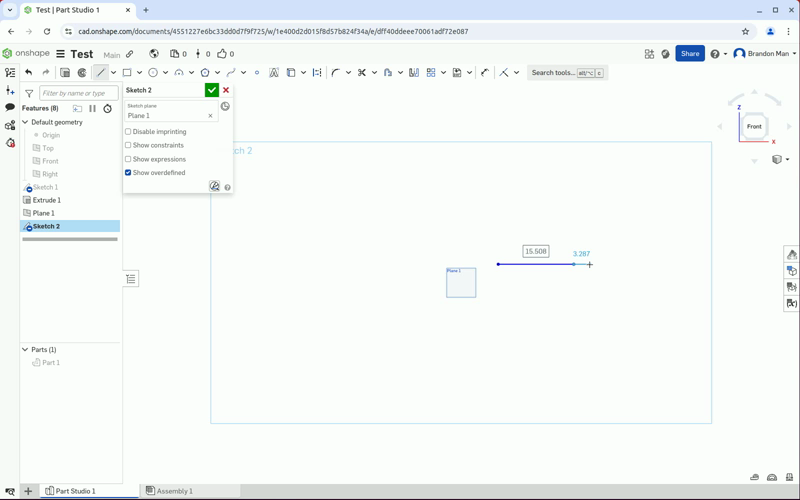
mouse_move(573, 226)
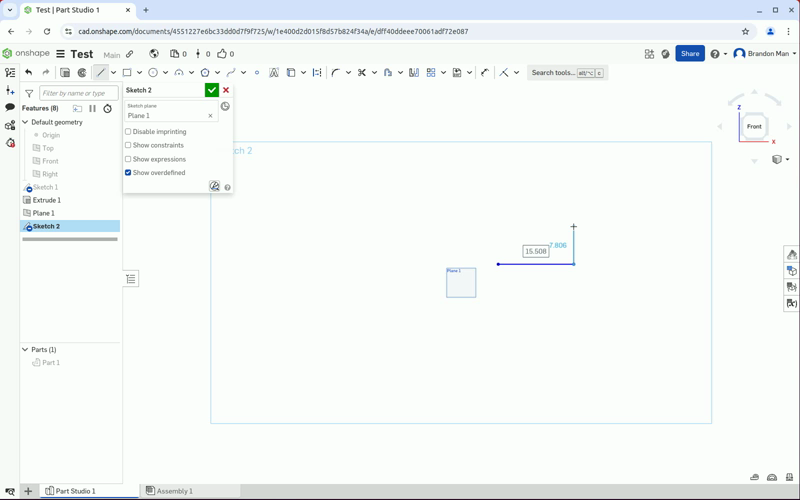
click(573, 226)
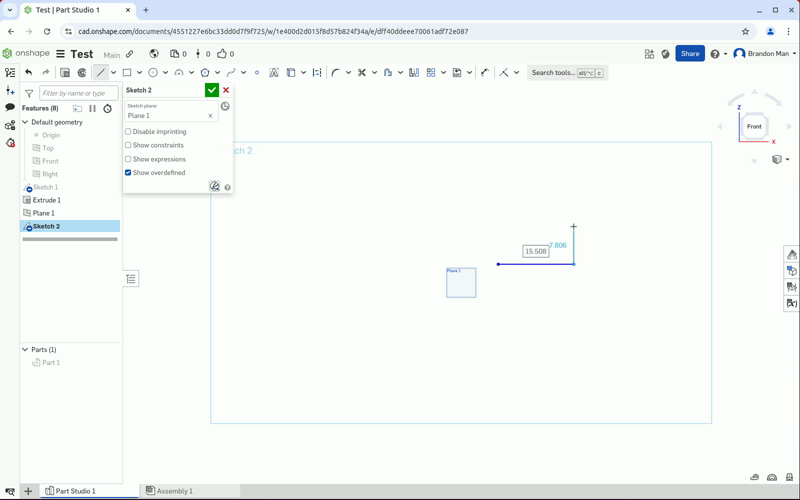
key_up(shift)
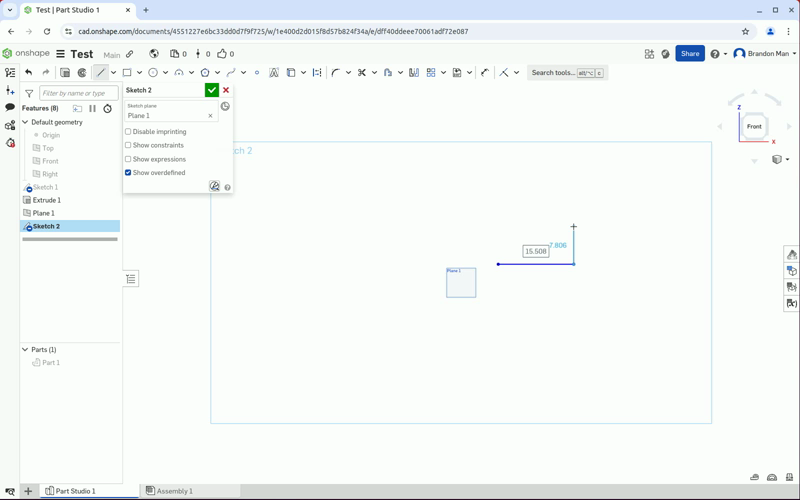
key_down(shift)
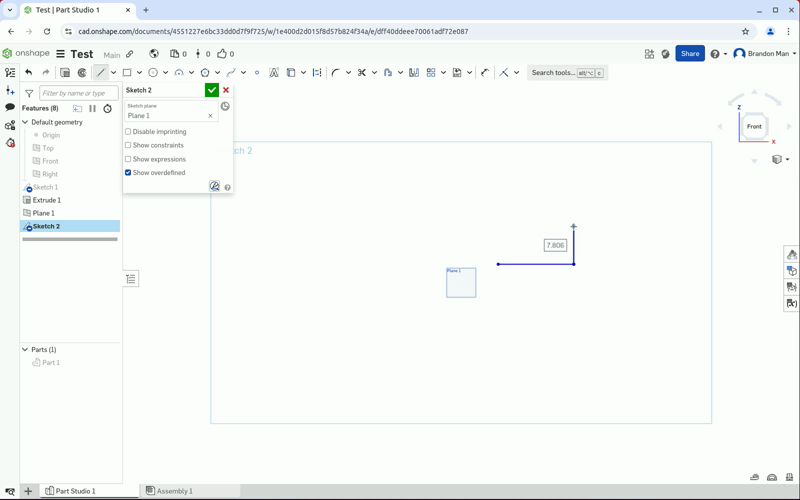
mouse_move(498, 226)
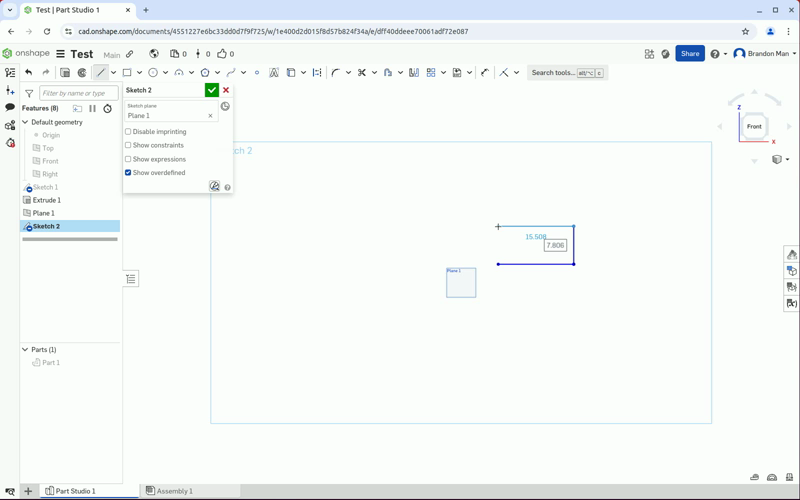
click(498, 226)
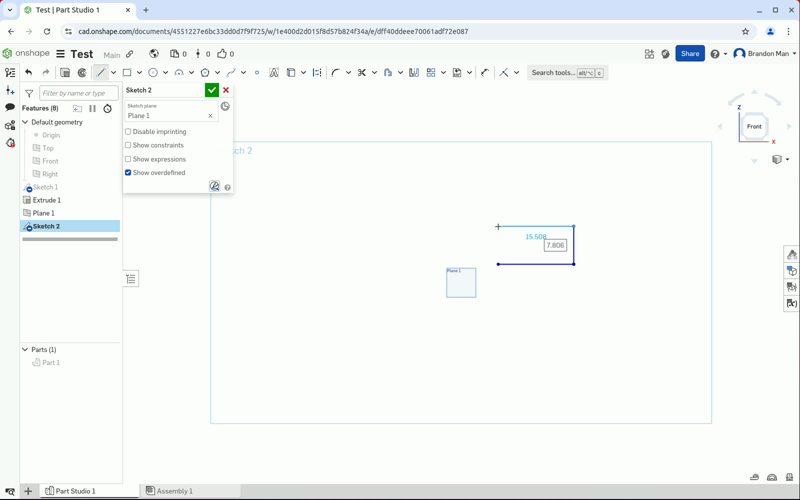
key_up(shift)
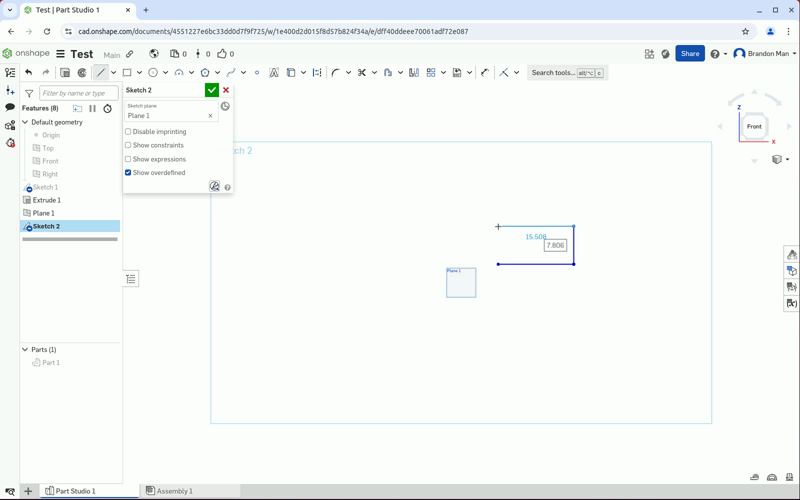
mouse_move(528, 226)
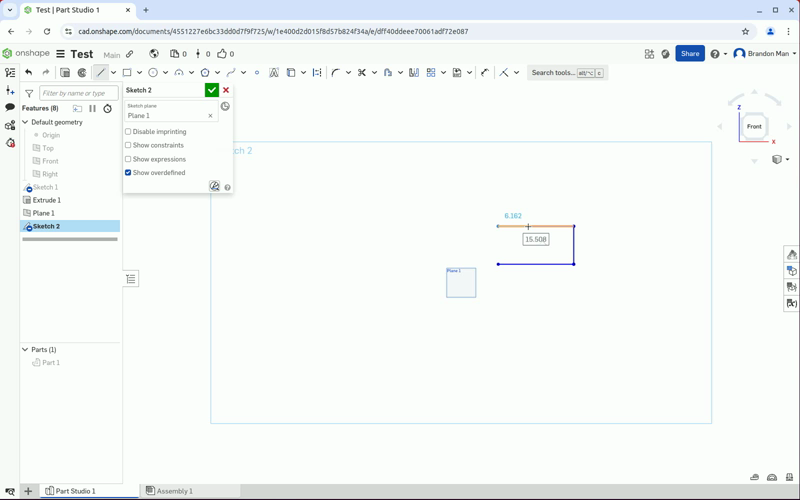
key_down(shift)
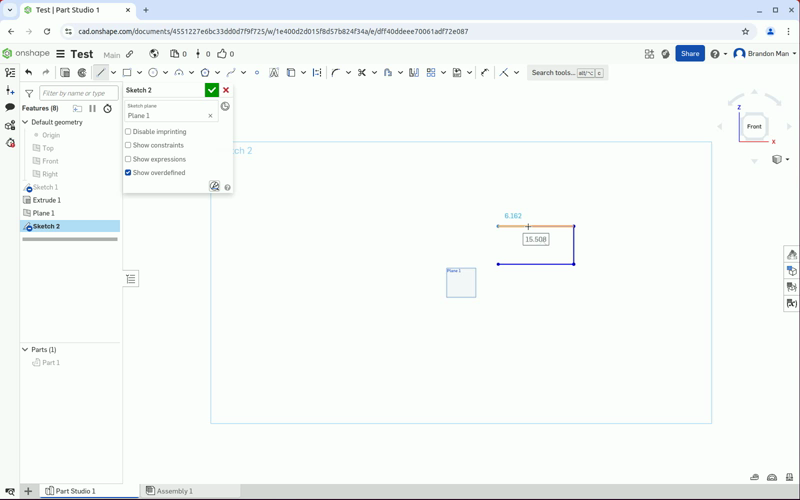
mouse_move(498, 264)
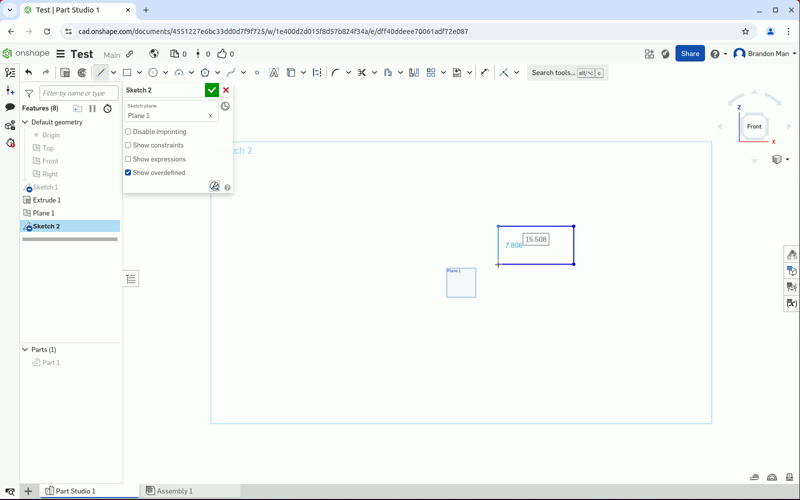
key_up(shift)
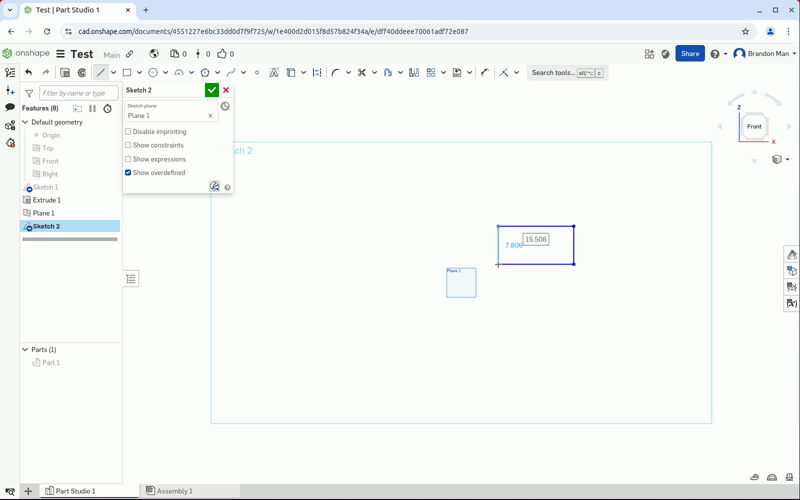
click(498, 264)
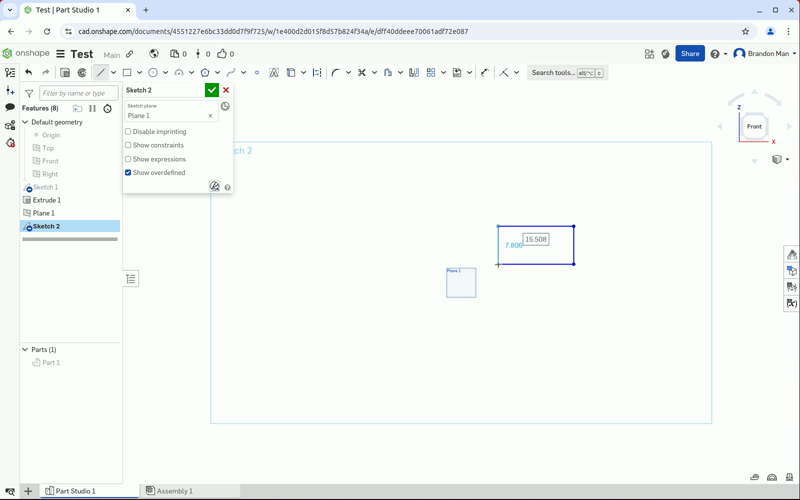
key(esc)
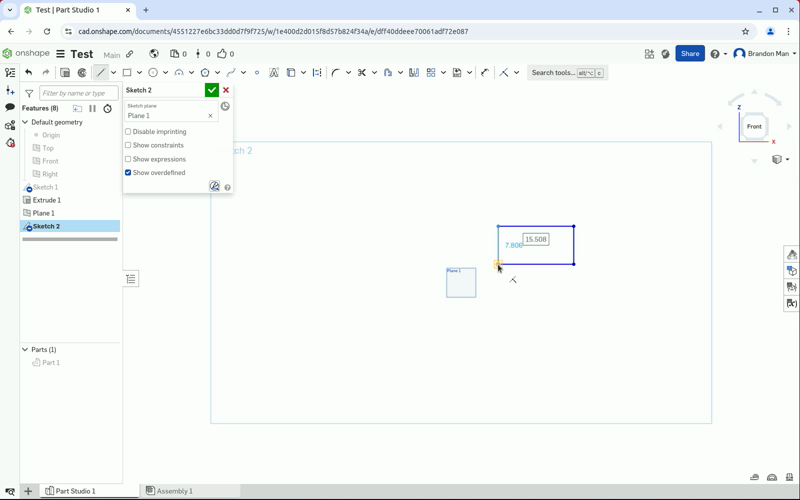
mouse_move(565, 245)
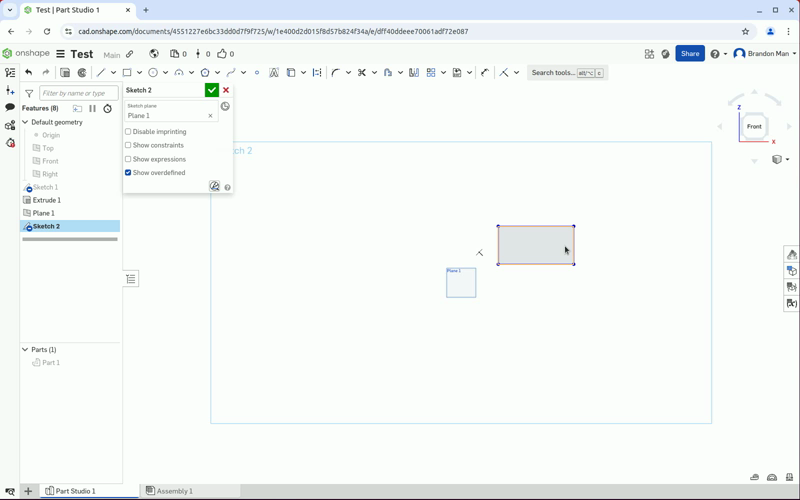
click(565, 245)
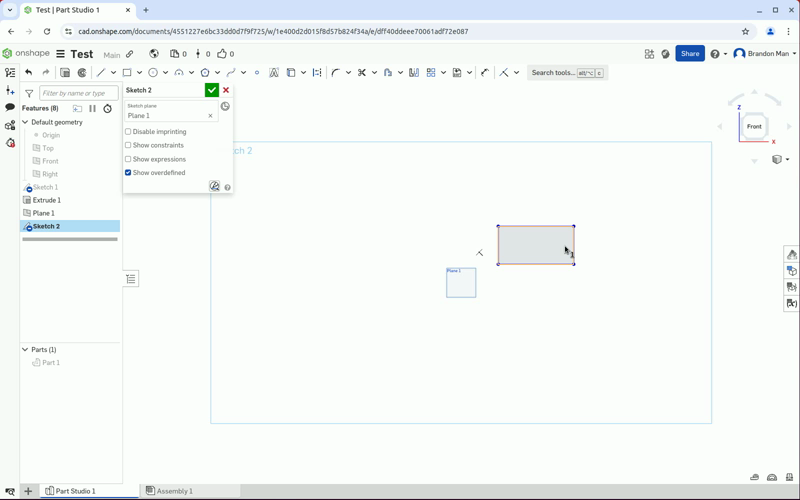
mouse_move(73, 352)
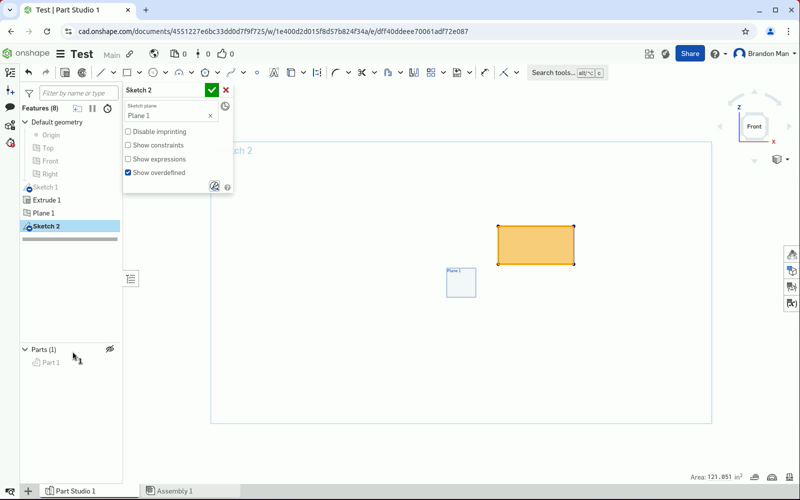
key(shift+y)
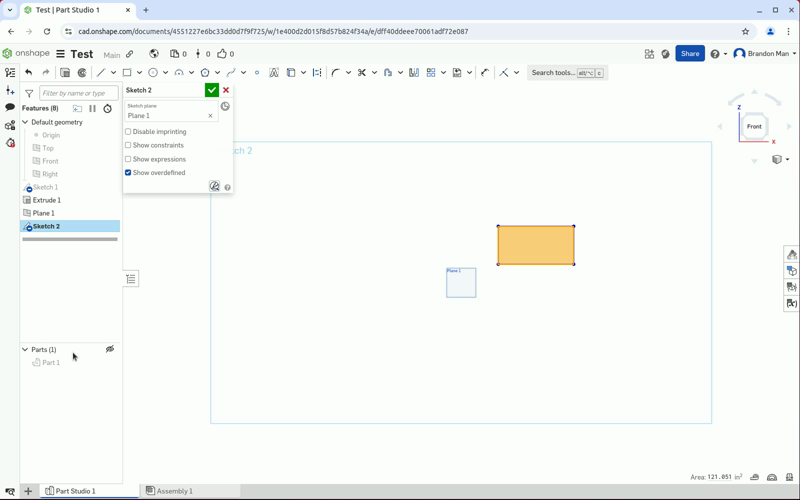
key(shift+e)
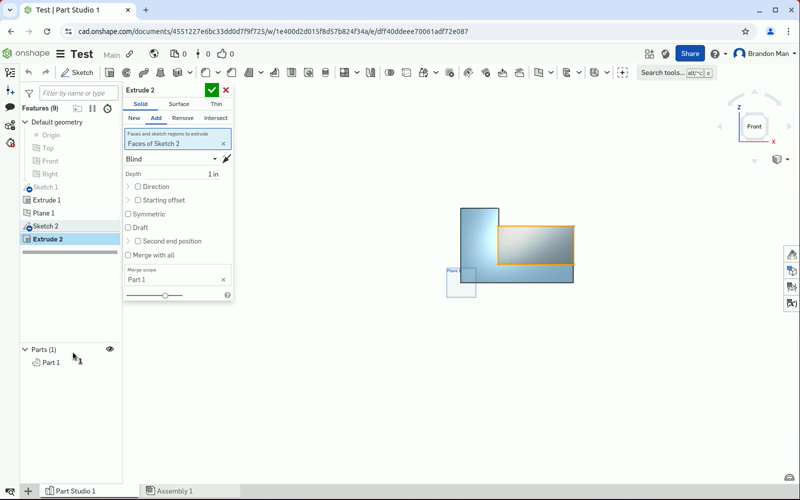
mouse_move(143, 106)
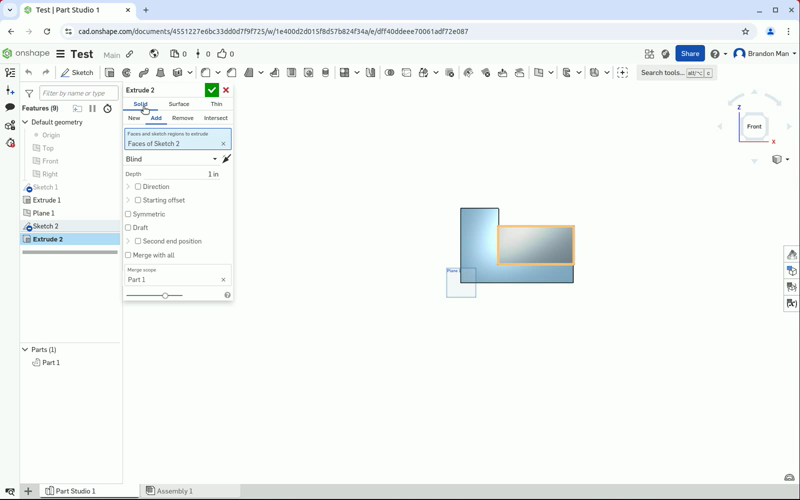
click(143, 106)
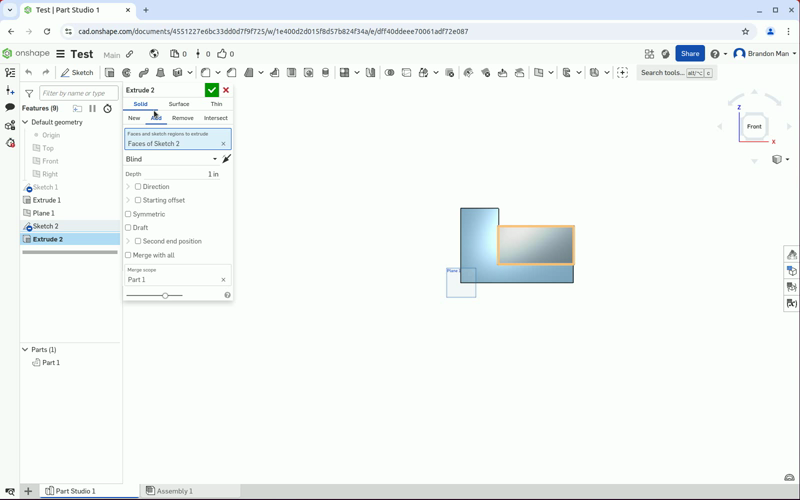
mouse_move(186, 120)
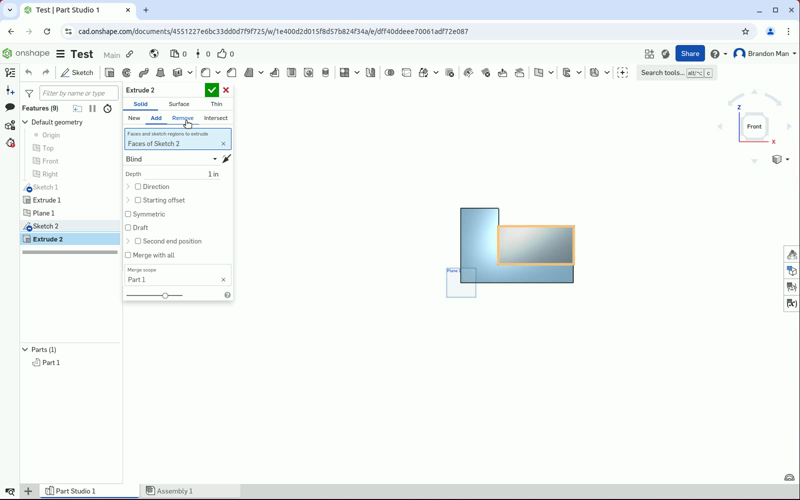
click(186, 120)
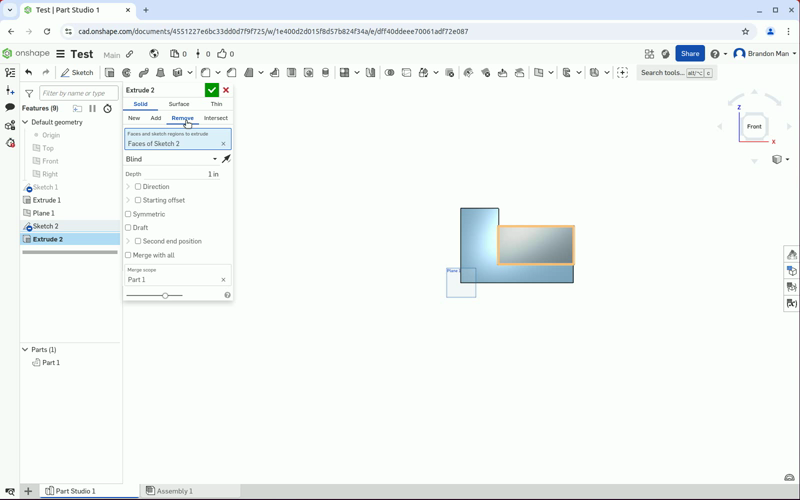
key(tab, 4)
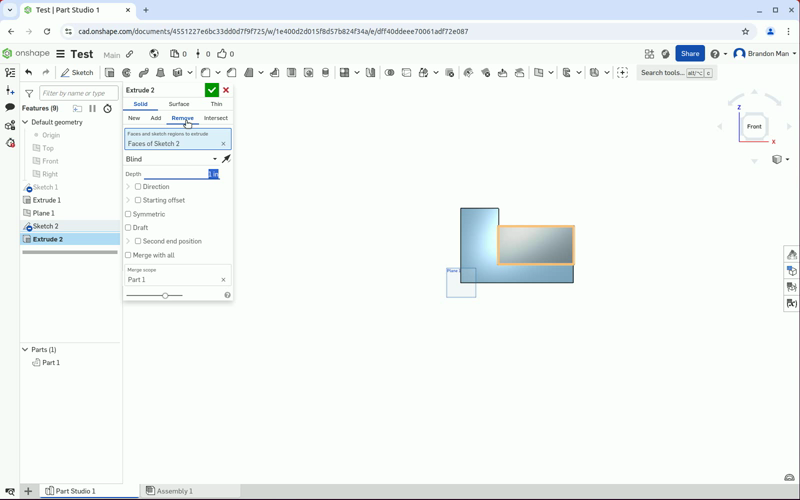
text(11.554)
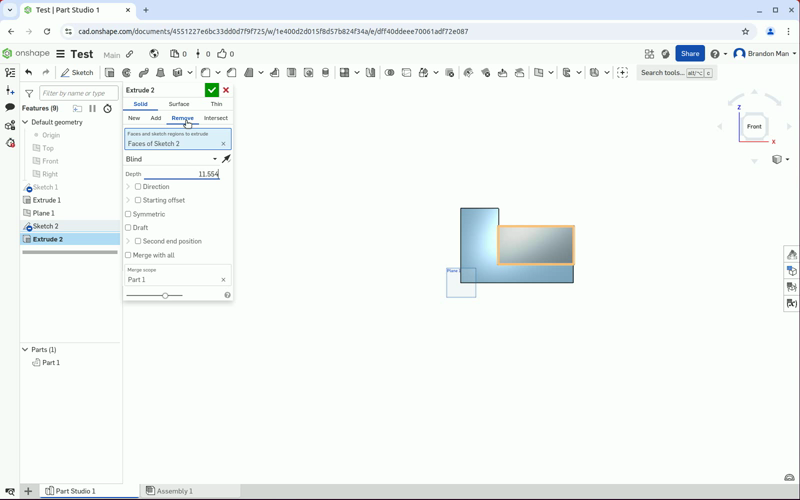
key(tab, 6)
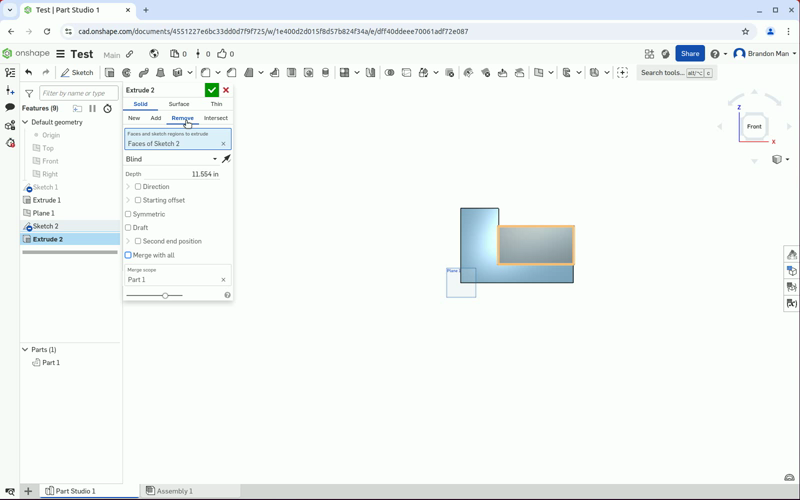
key(space)
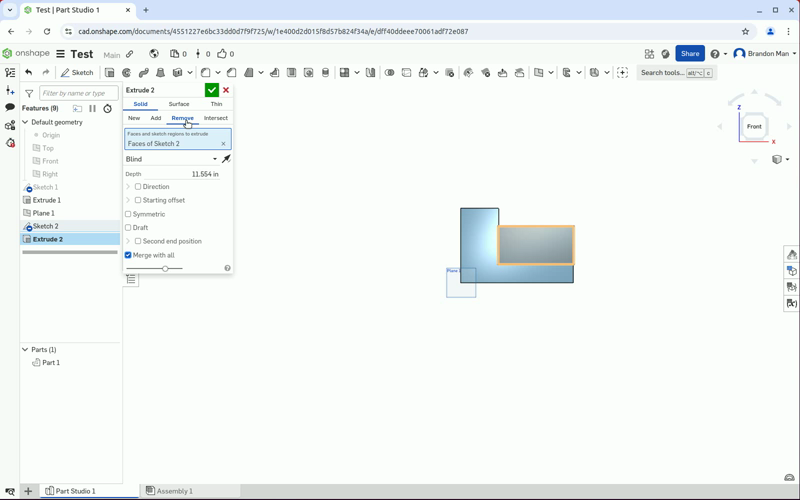
key(enter)
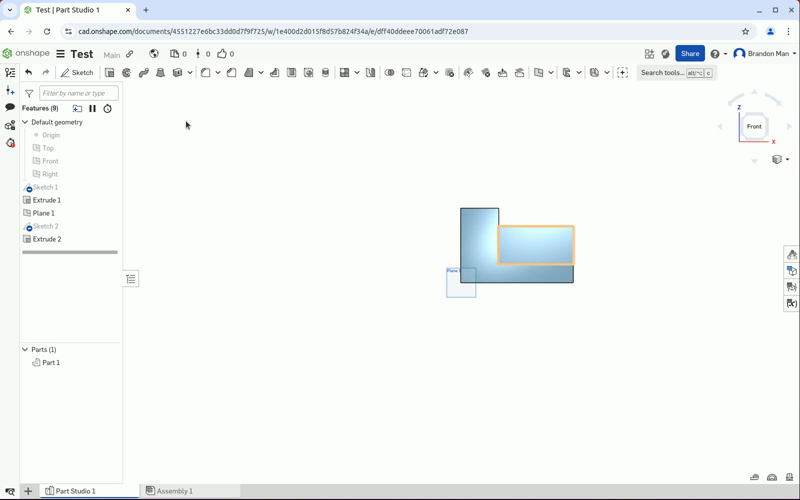
key(shift+h)
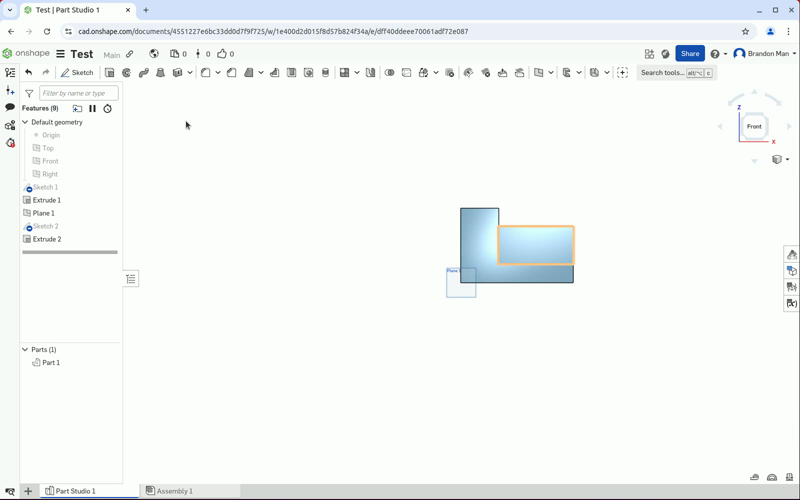
key(shift+h)
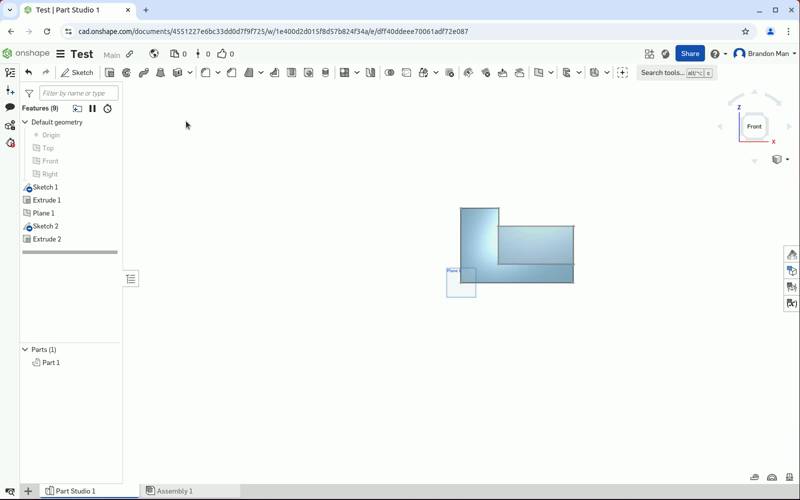
key(shift+7)
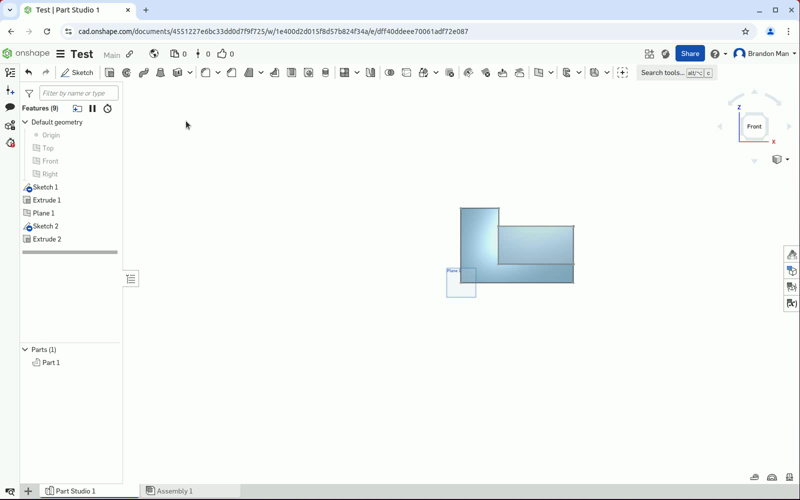
key(left, 2)
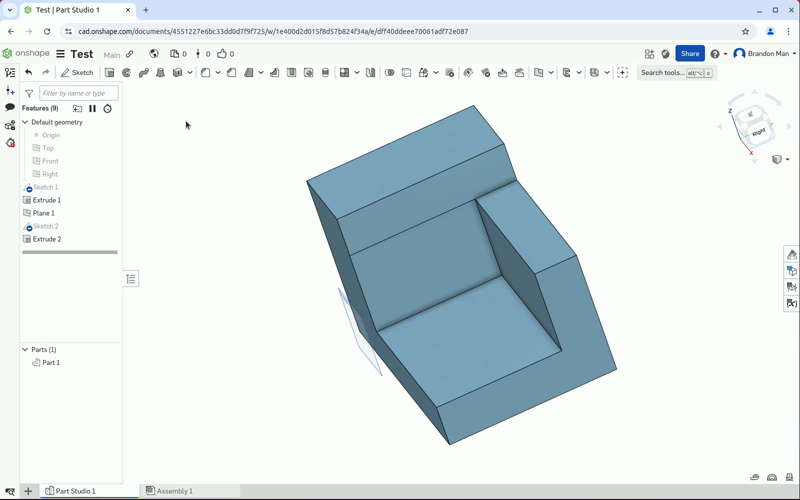
key(down, 2)
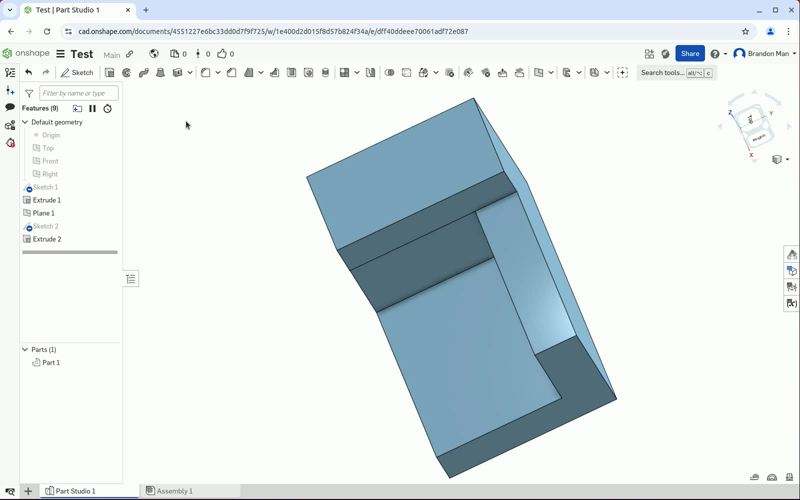
key(up, 2)
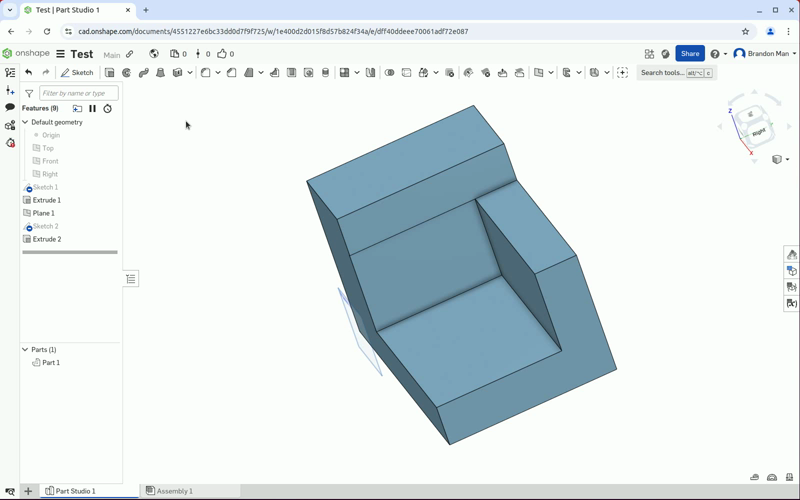
key(right, 2)
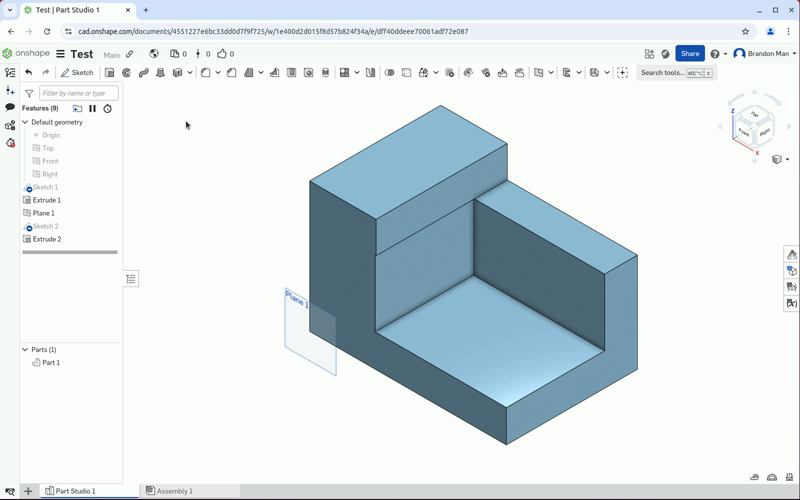
mouse_move(73, 189)
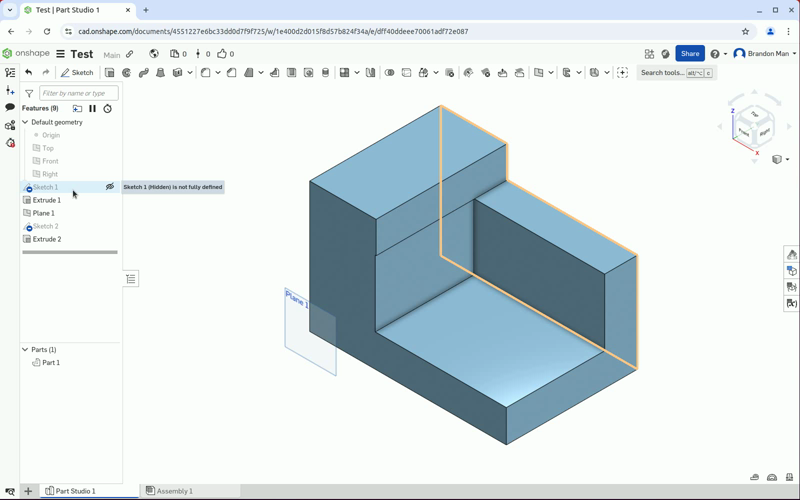
click(73, 189)